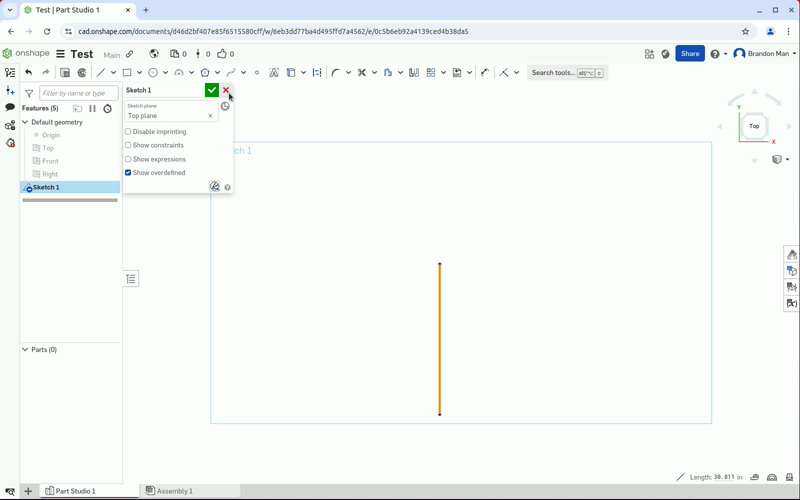
key(shift+h)
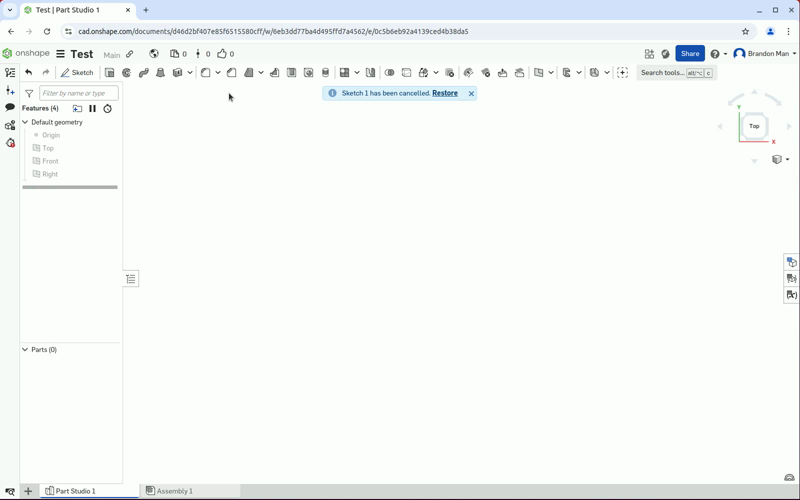
mouse_move(73, 352)
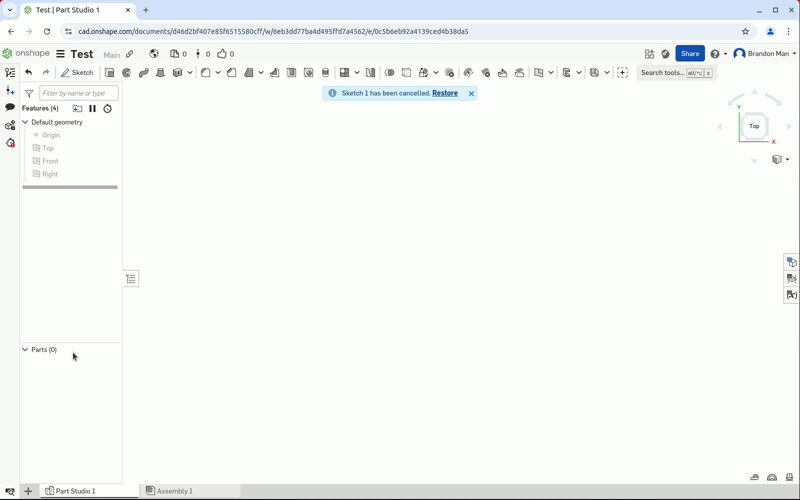
key(y)
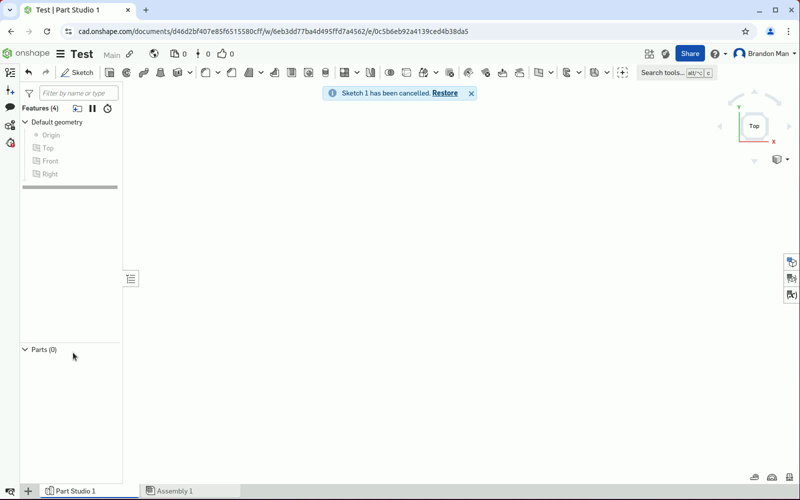
key(shift+p)
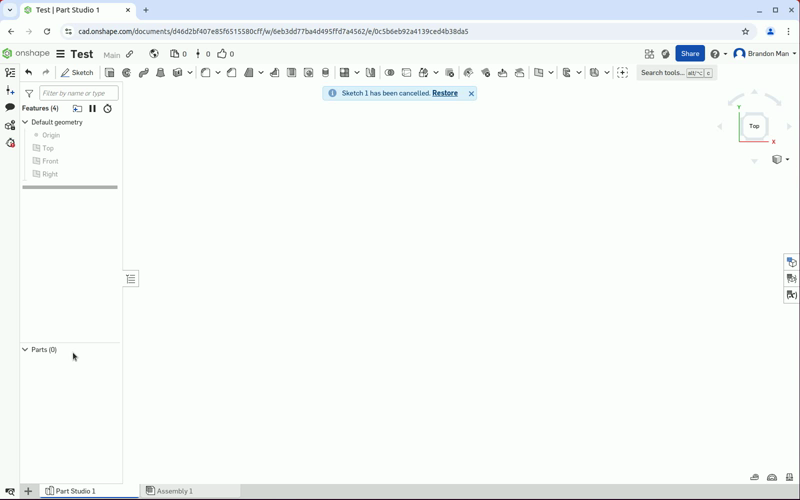
key(space)
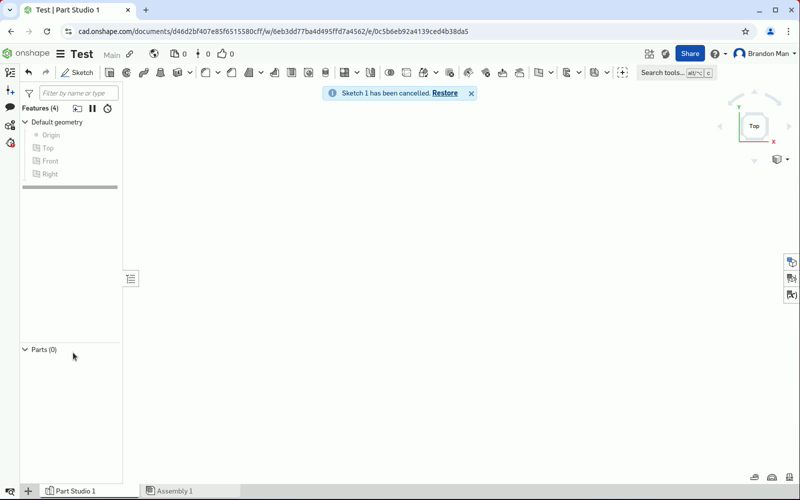
key_down(shift)
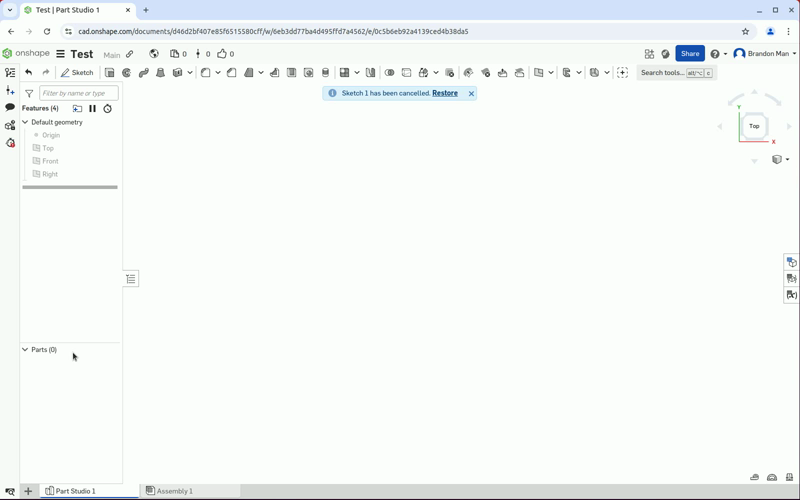
key(up)
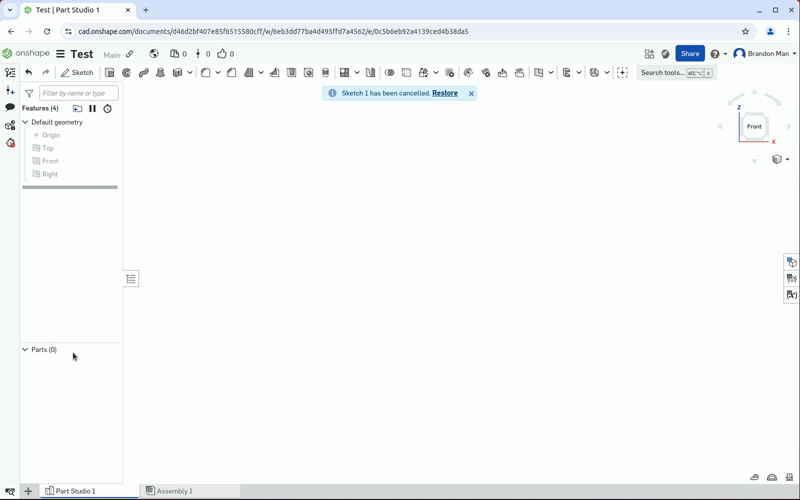
key_up(shift)
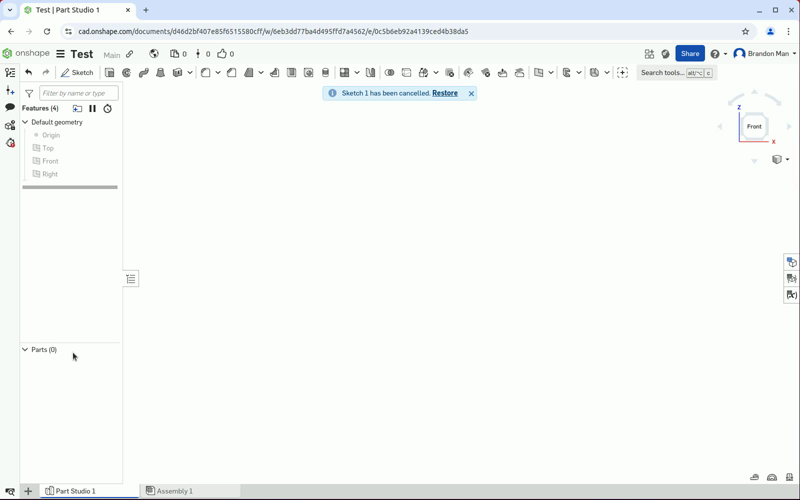
mouse_move(73, 352)
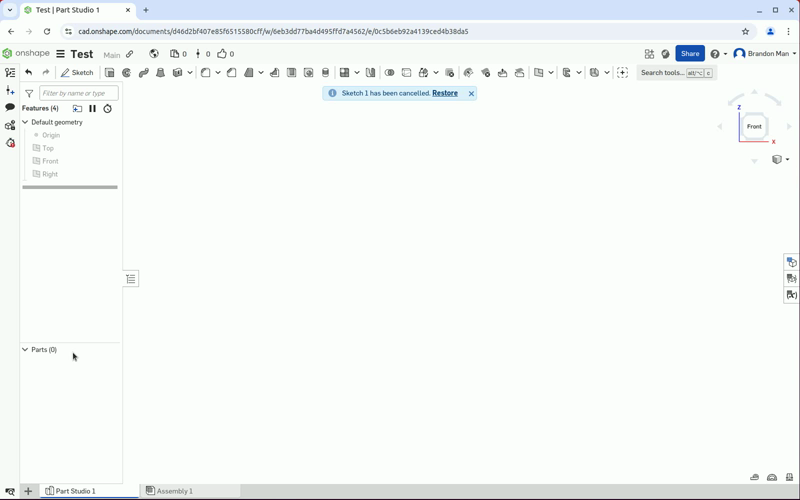
key(shift+y)
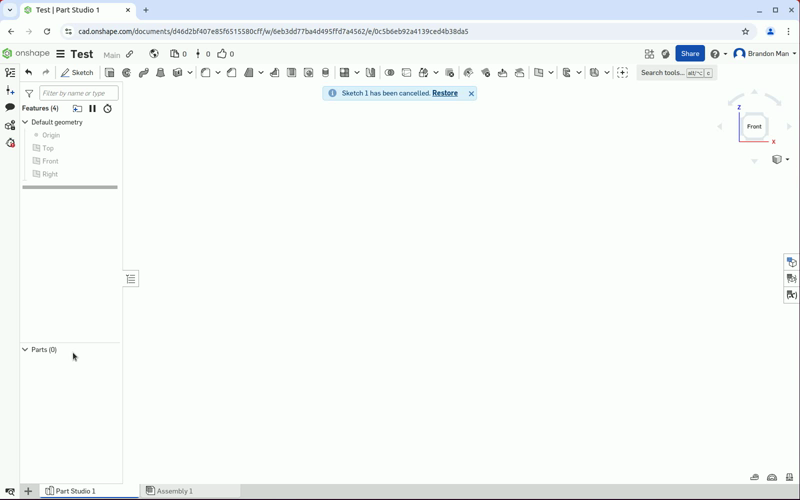
key(shift+s)
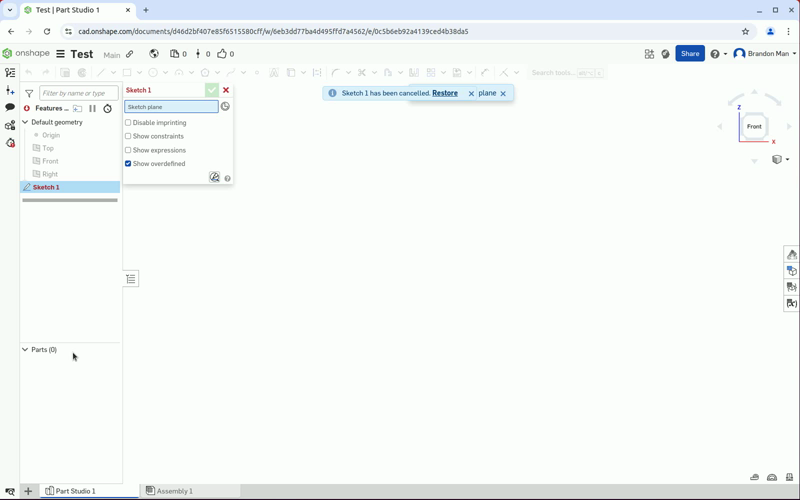
mouse_move(73, 163)
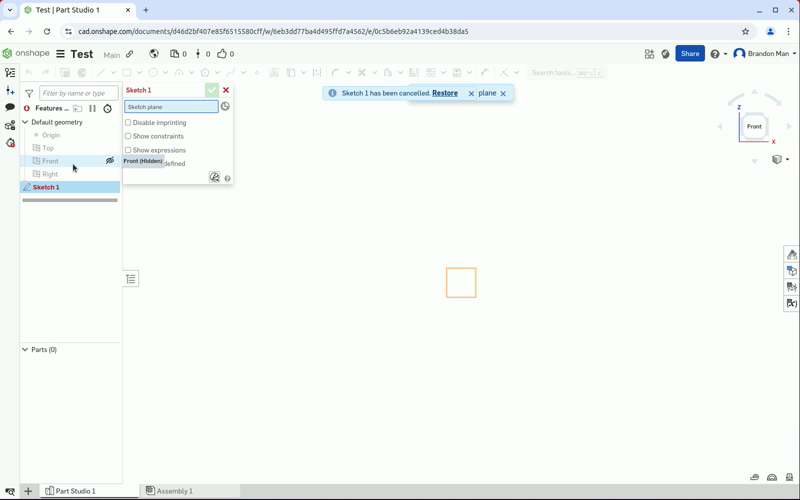
click(73, 163)
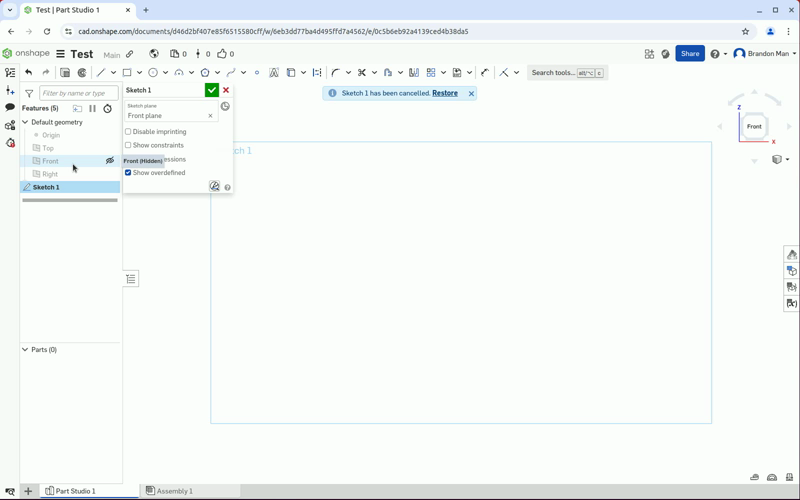
mouse_move(73, 352)
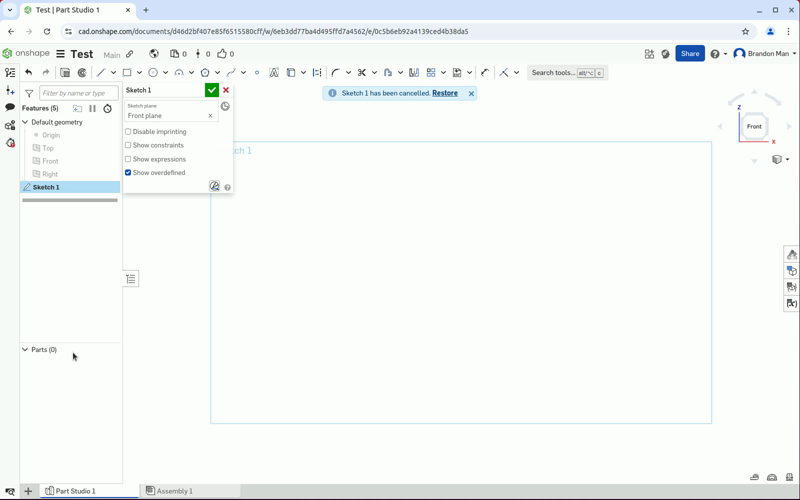
key(y)
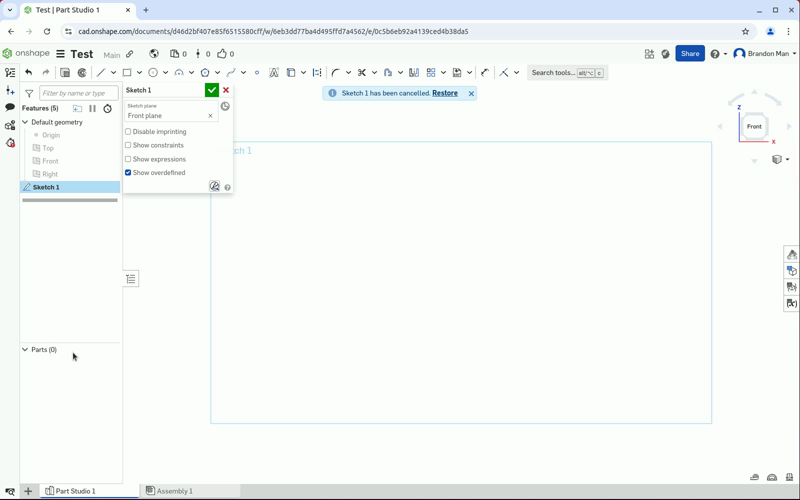
key(c)
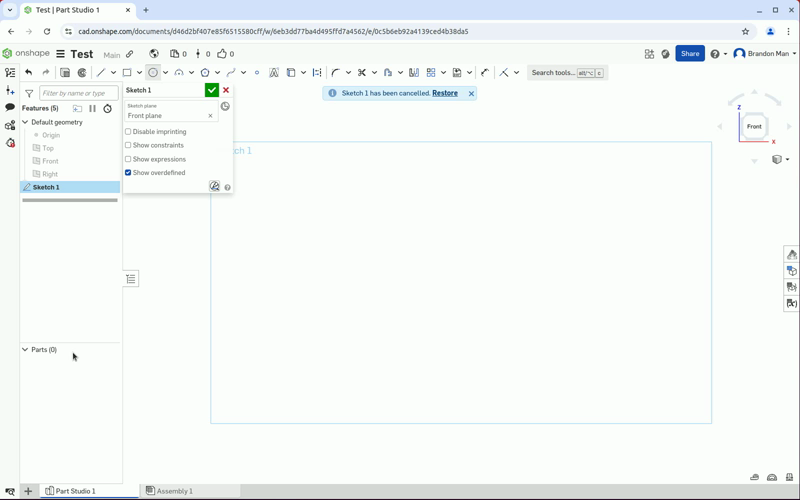
key_down(shift)
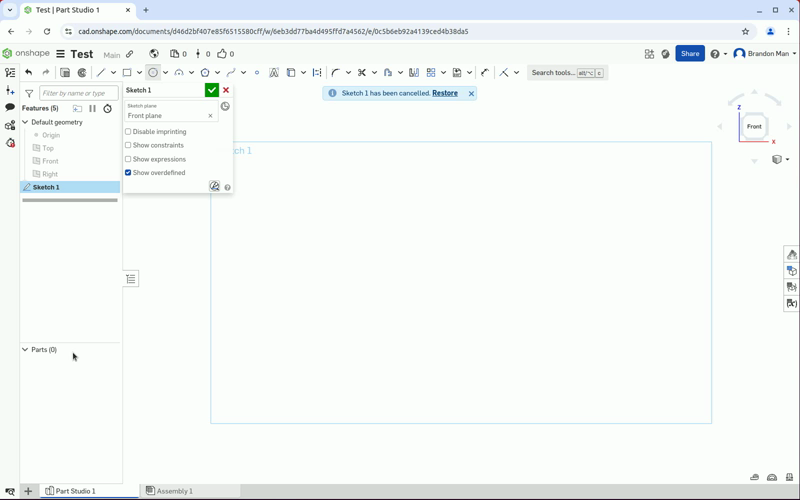
mouse_move(461, 282)
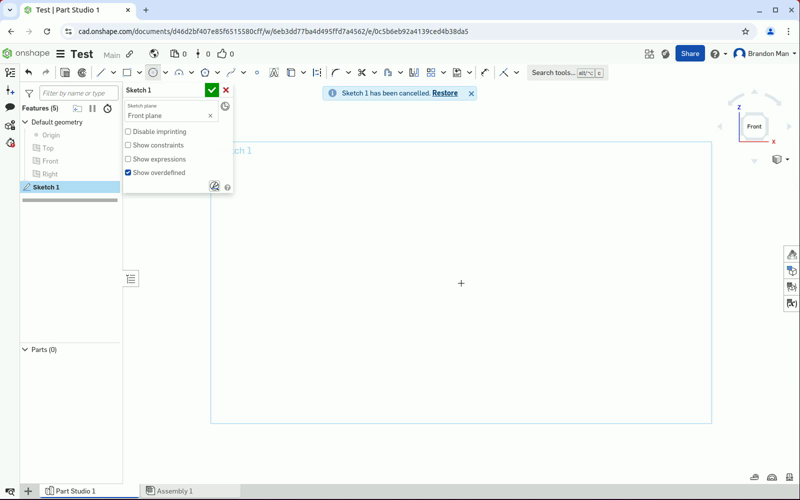
click(461, 282)
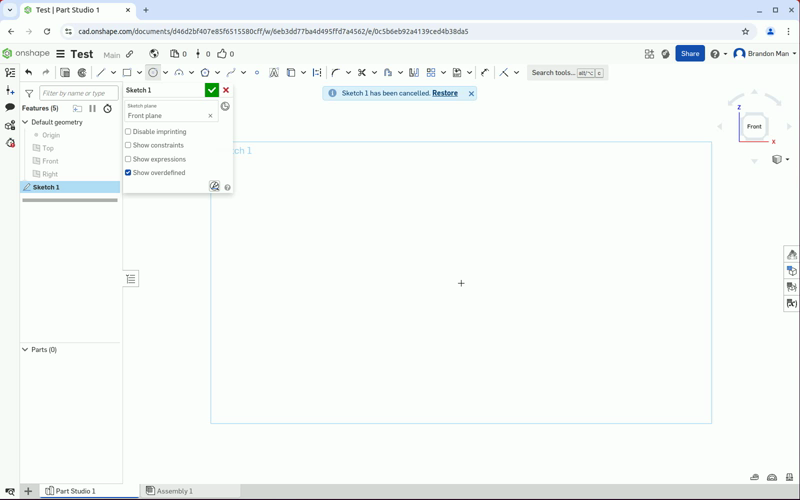
key_up(shift)
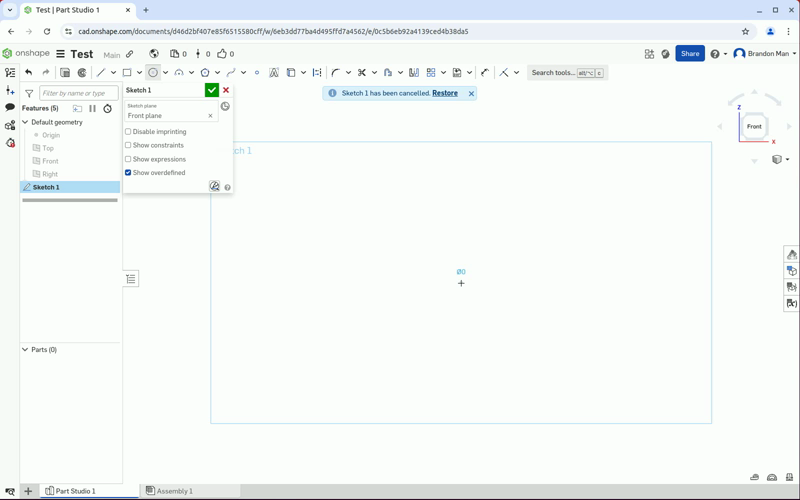
mouse_move(503, 282)
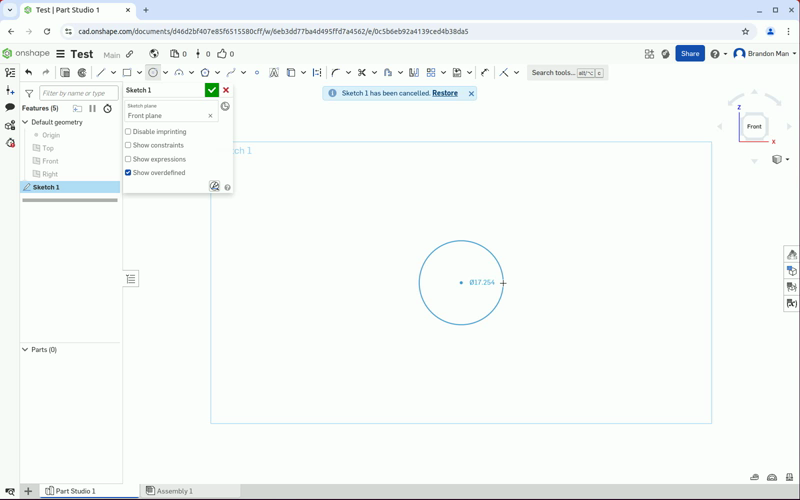
click(503, 282)
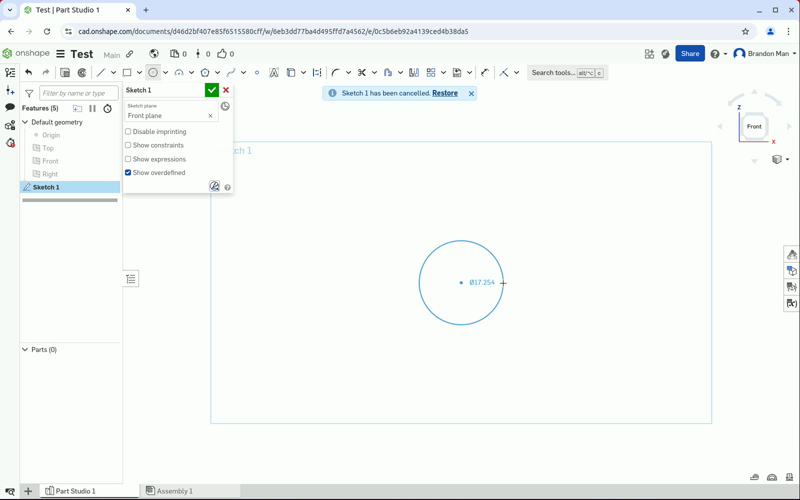
key(esc)
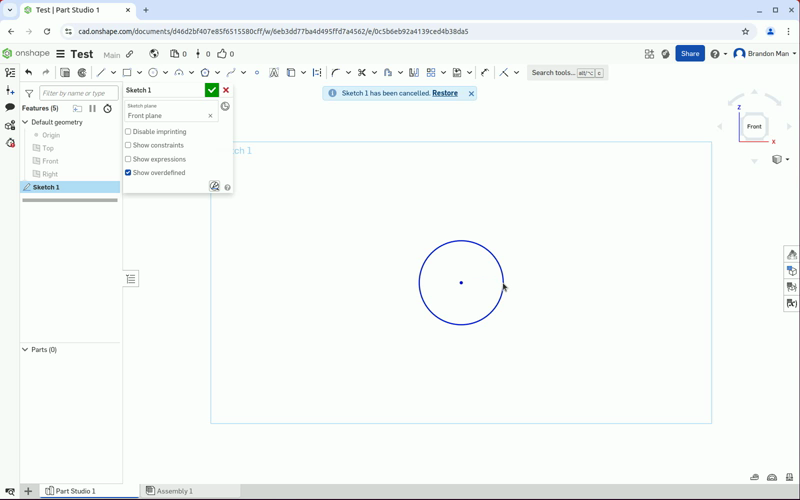
key(c)
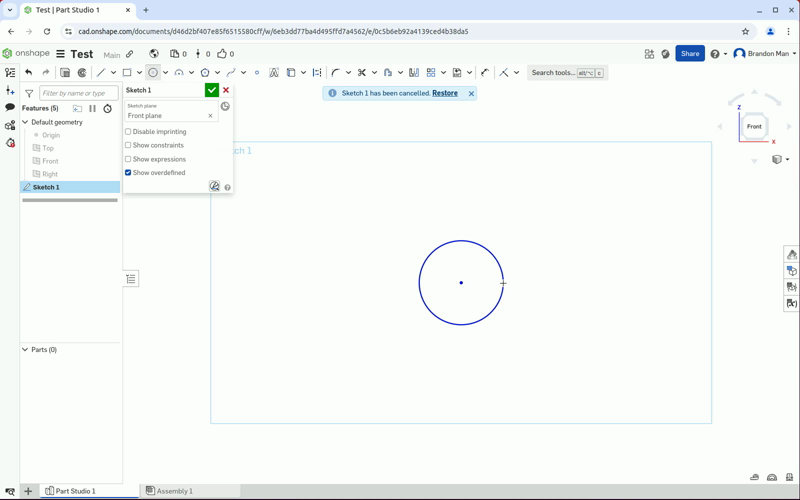
key_down(shift)
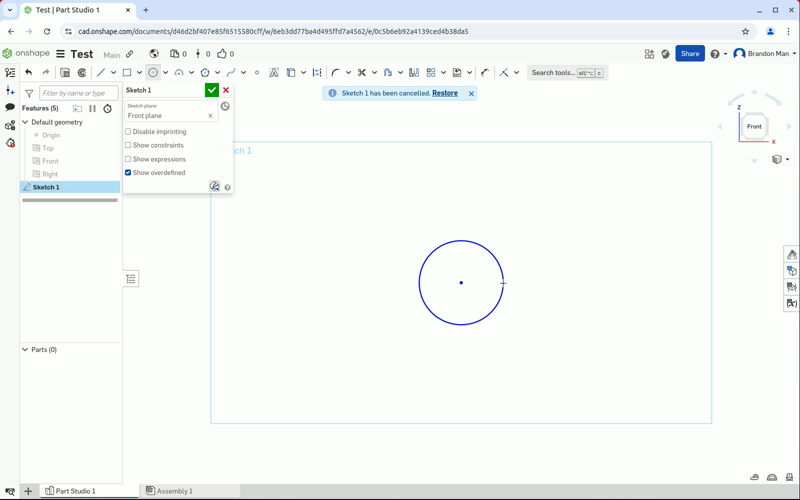
mouse_move(461, 284)
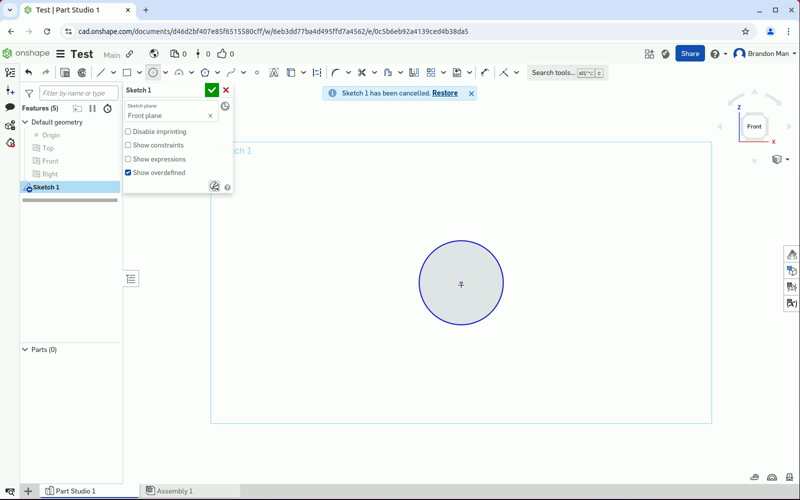
scroll(6)
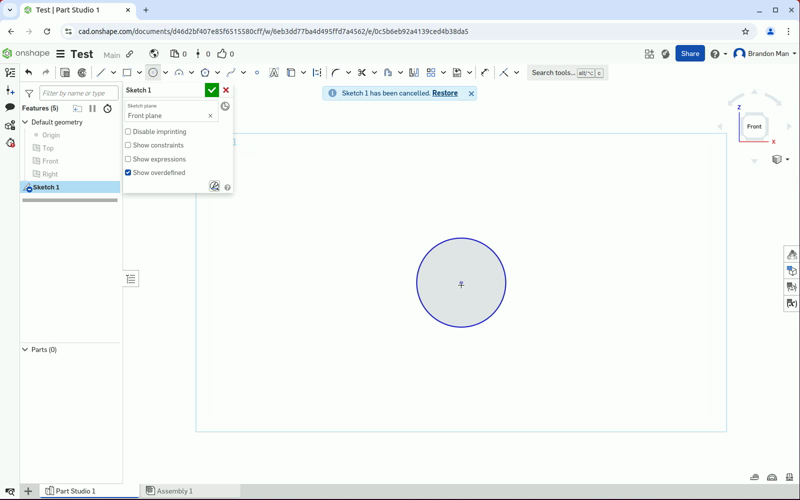
scroll(6)
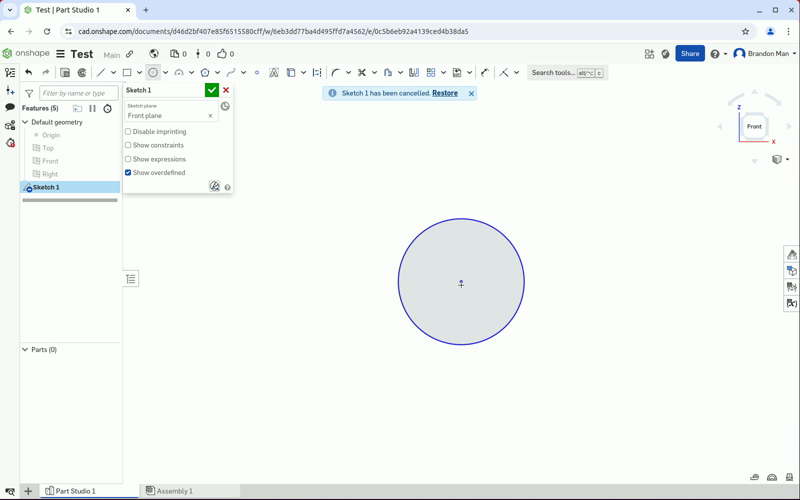
scroll(6)
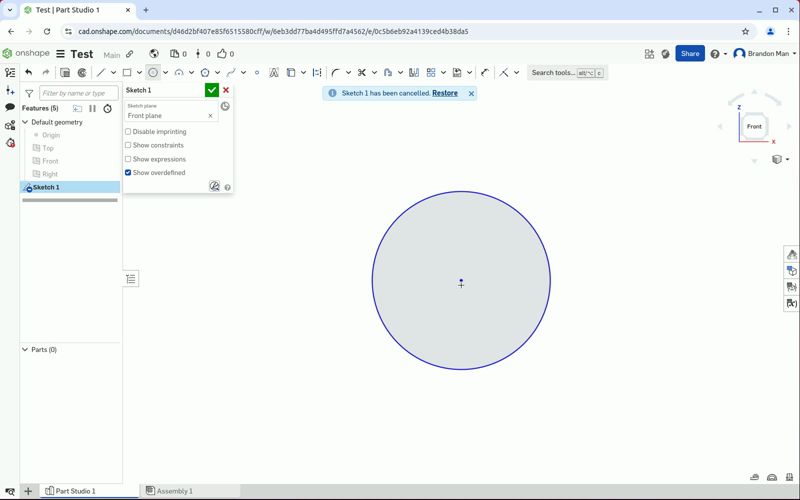
scroll(6)
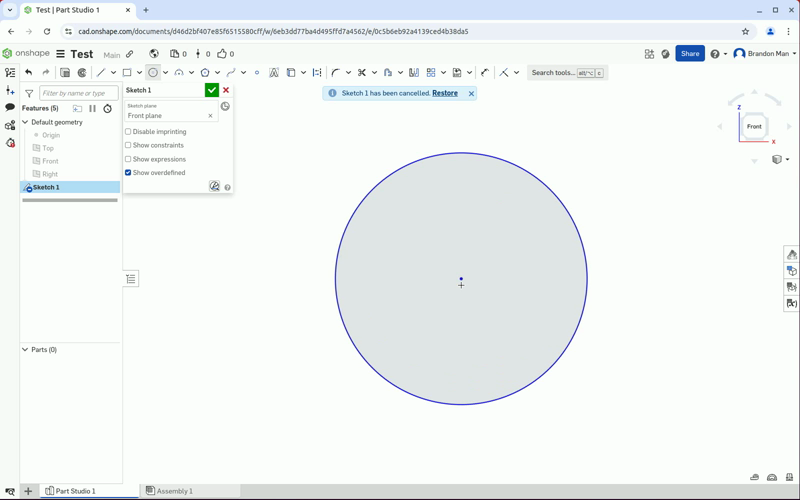
scroll(6)
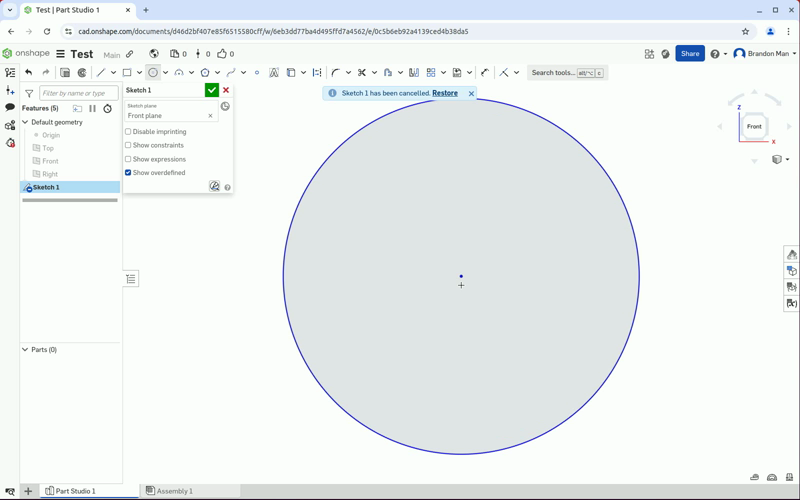
scroll(6)
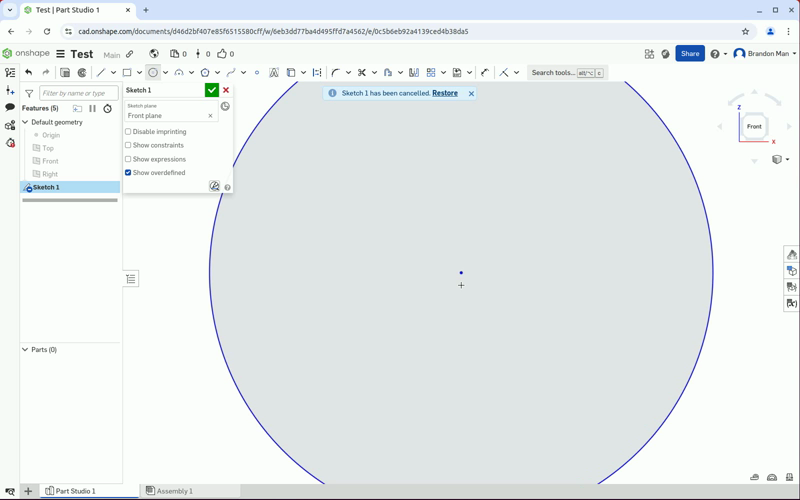
scroll(6)
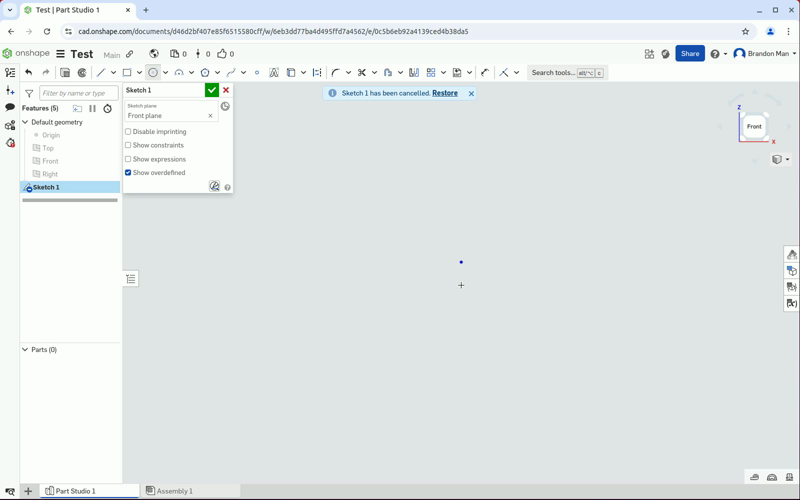
click(461, 284)
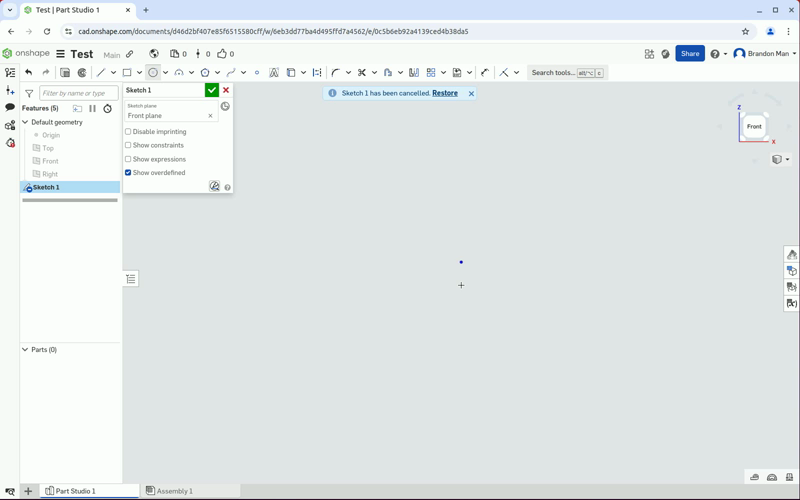
scroll(-6)
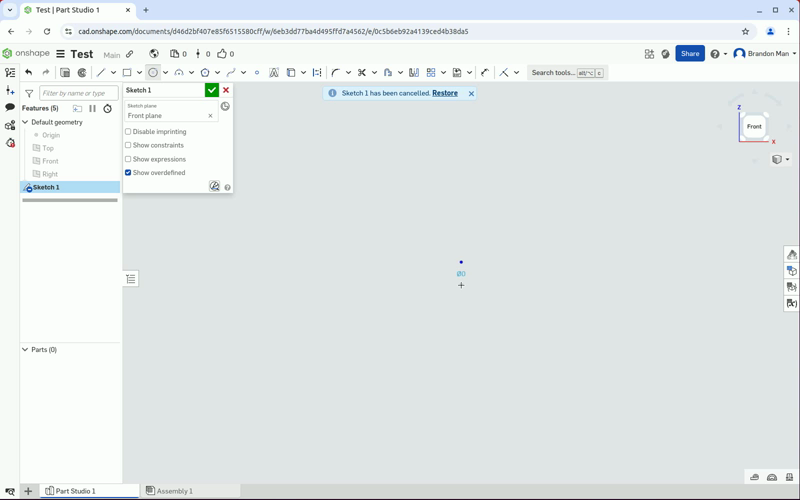
scroll(-6)
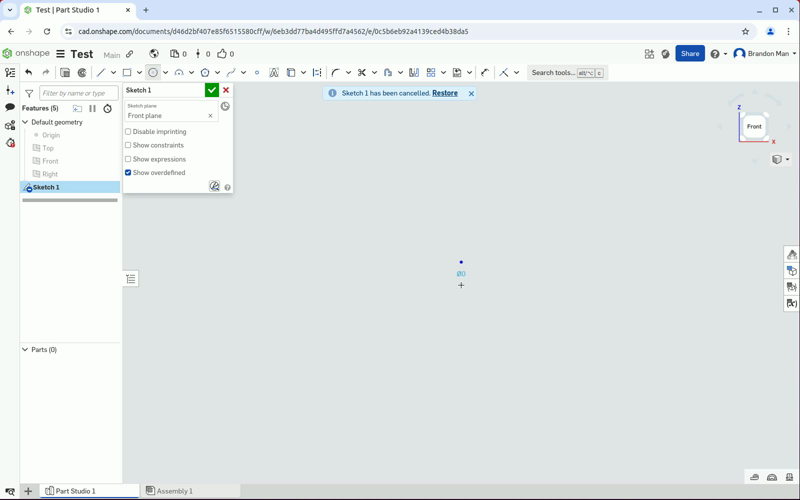
scroll(-6)
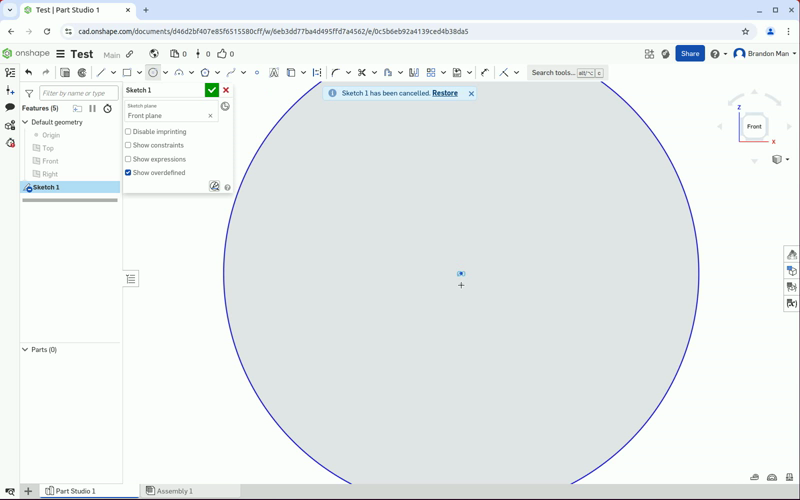
scroll(-6)
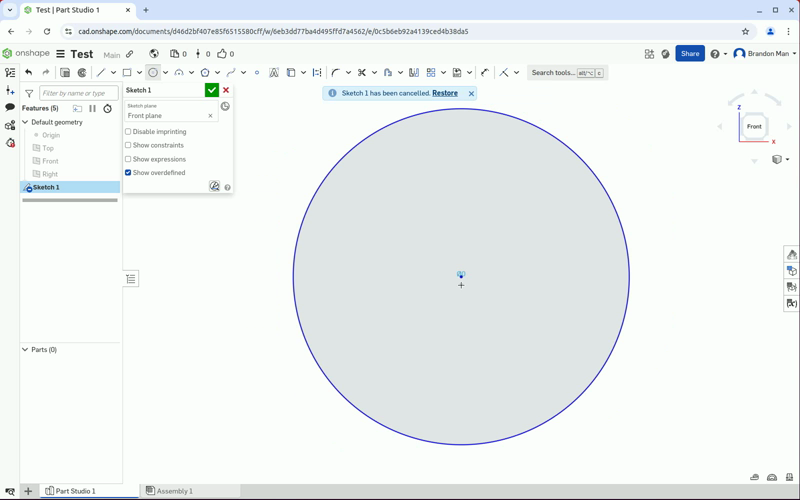
scroll(-6)
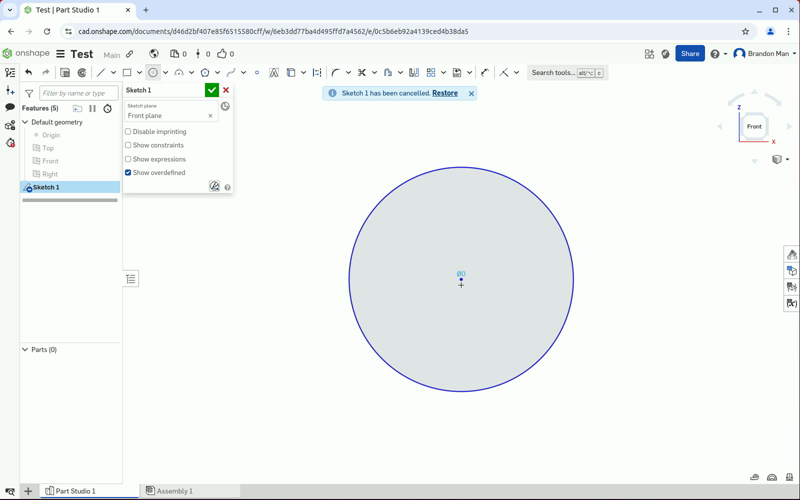
scroll(-6)
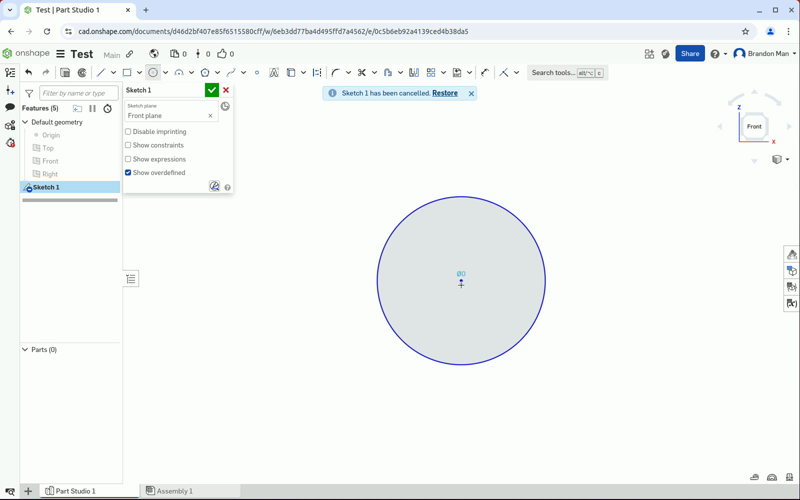
scroll(-6)
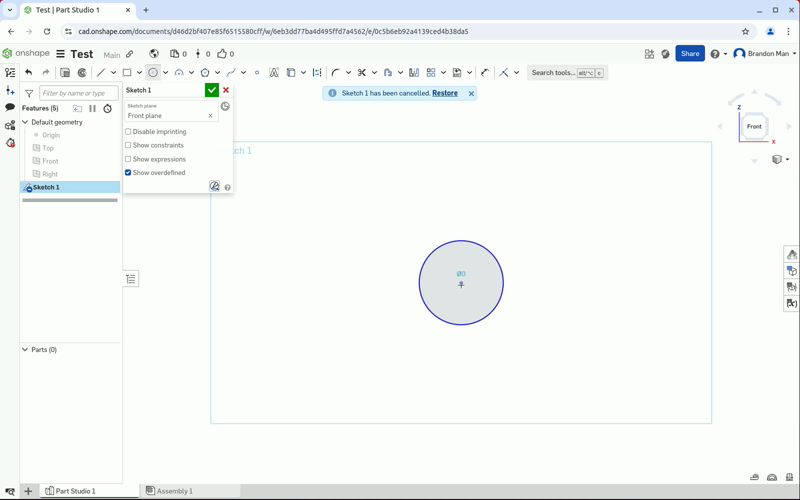
key_up(shift)
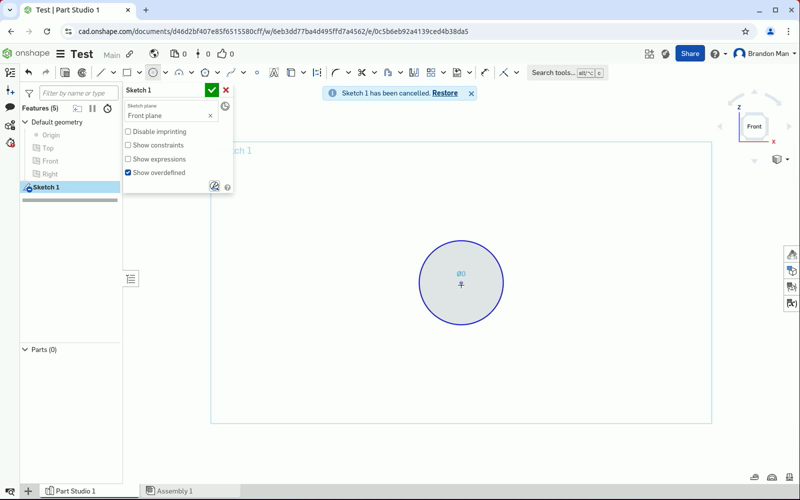
mouse_move(482, 284)
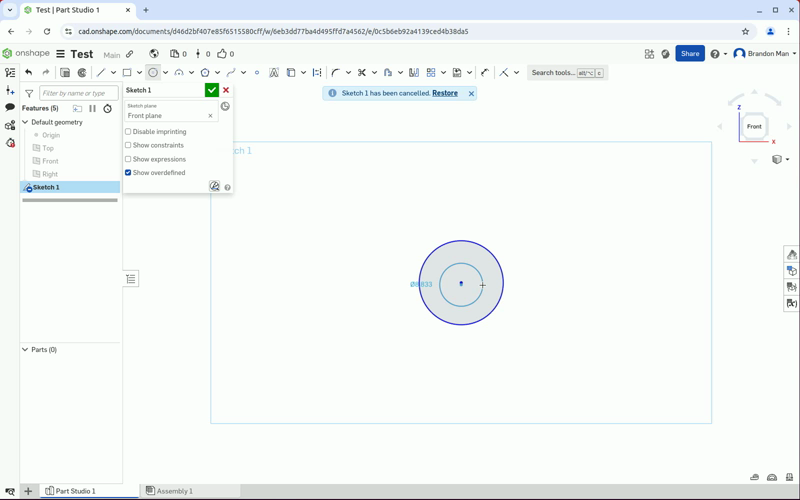
click(482, 284)
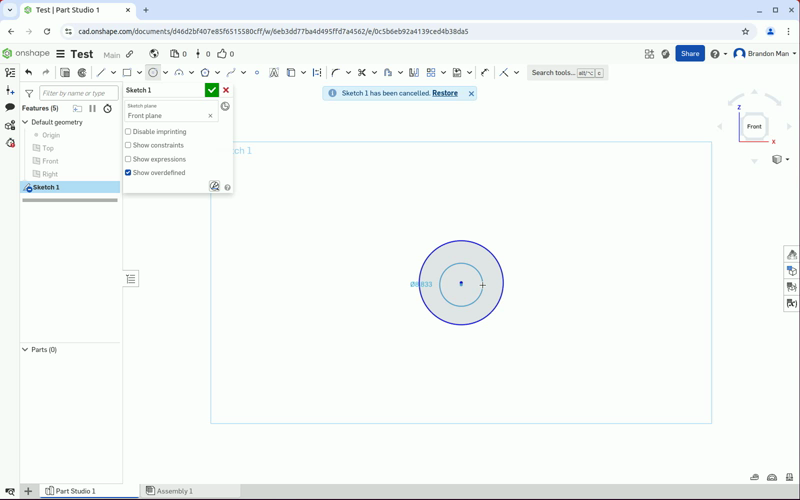
key(esc)
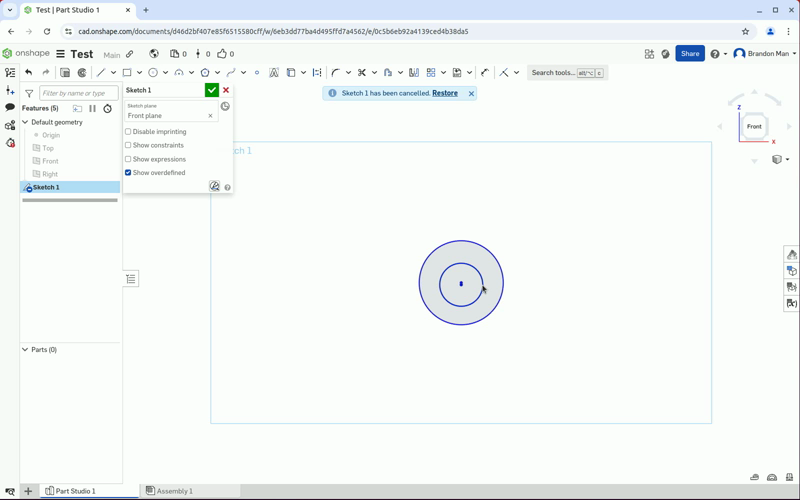
mouse_move(462, 251)
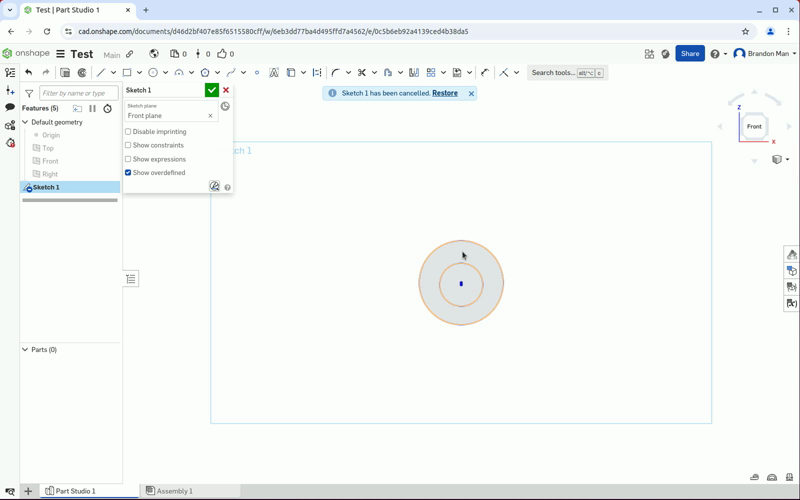
click(462, 251)
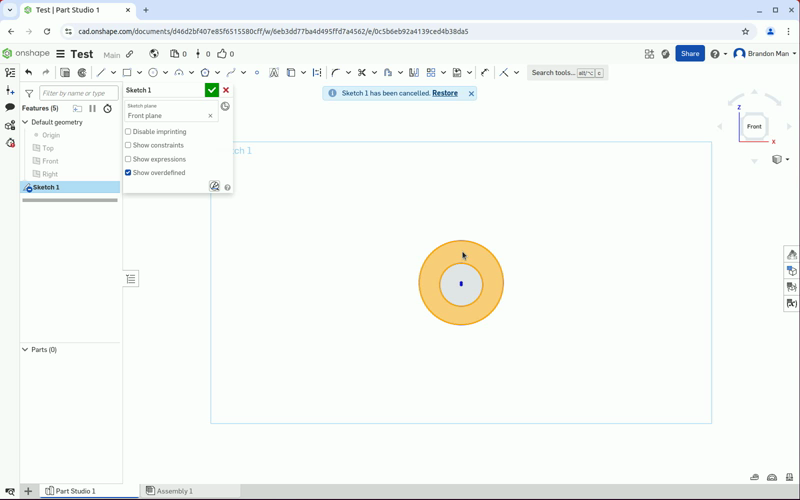
mouse_move(73, 352)
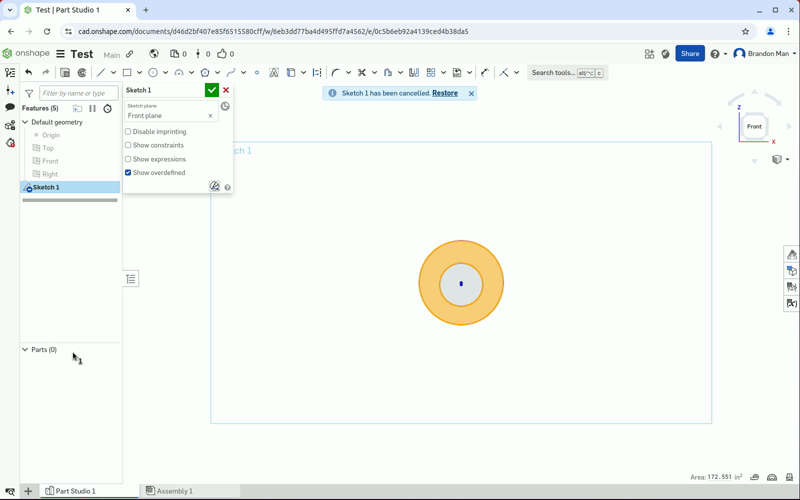
key(shift+y)
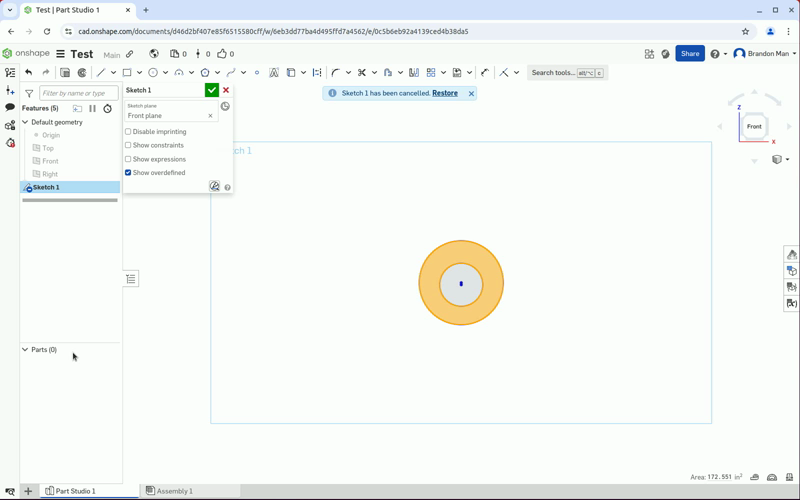
key(shift+e)
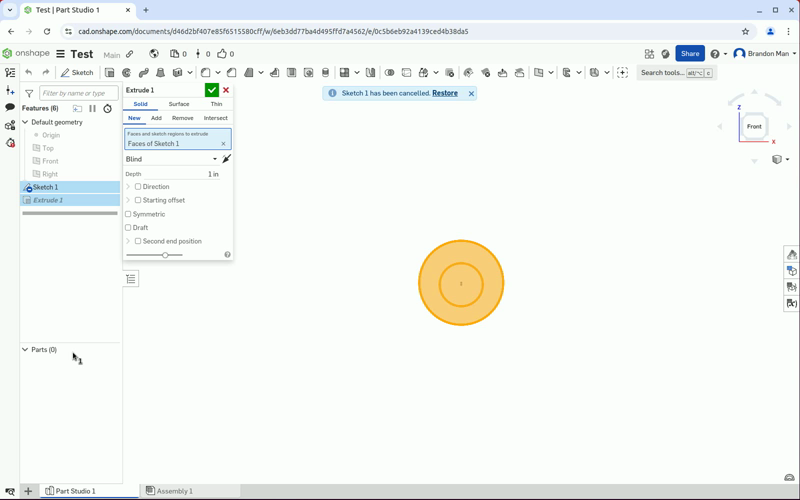
mouse_move(143, 106)
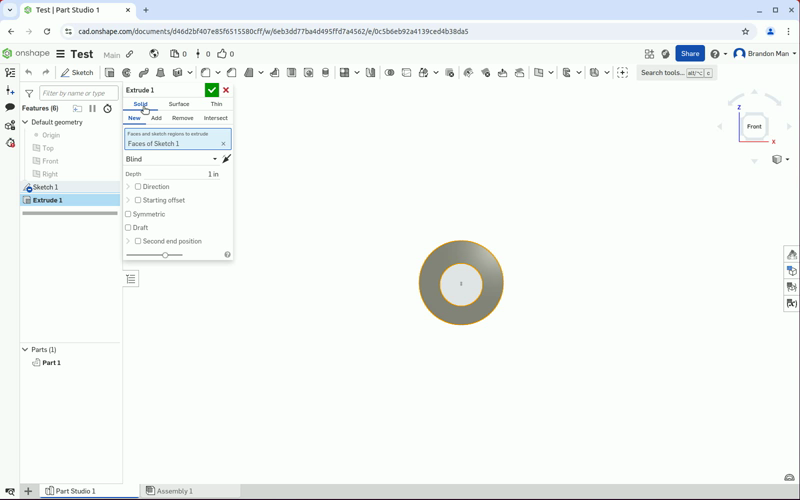
click(143, 106)
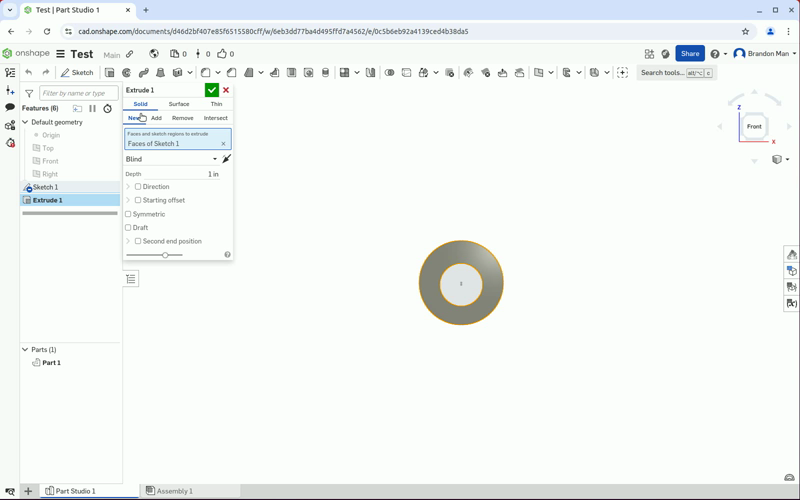
mouse_move(137, 120)
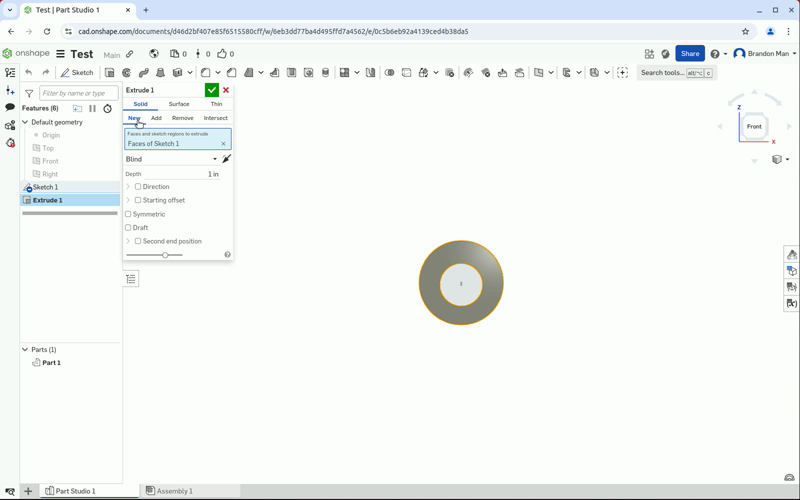
click(137, 120)
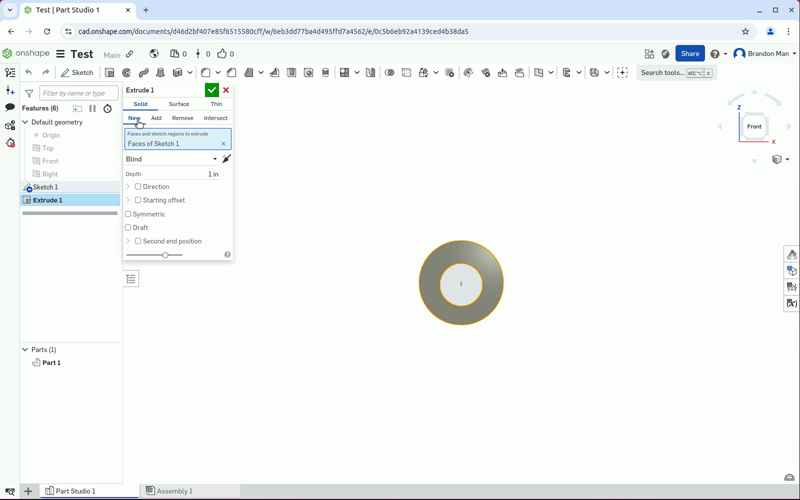
key(tab, 4)
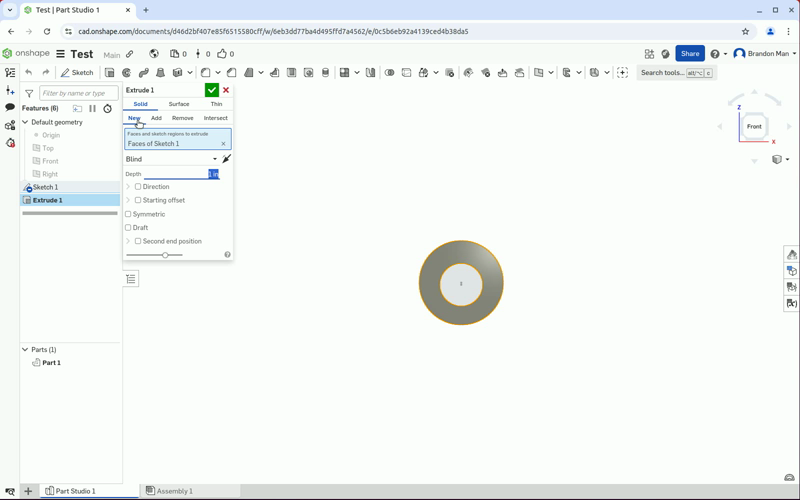
text(23.108)
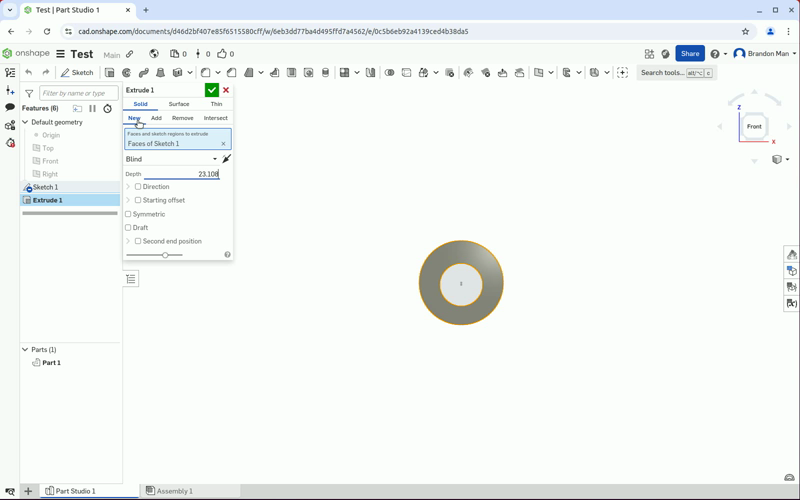
key(tab, 3)
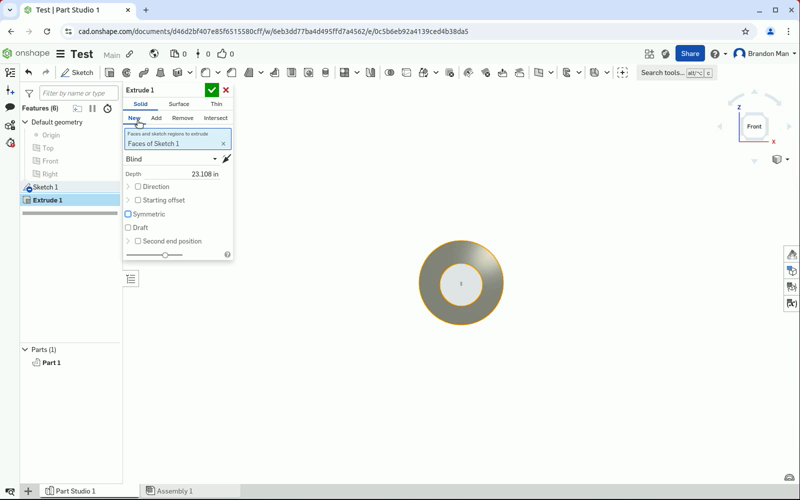
key(space)
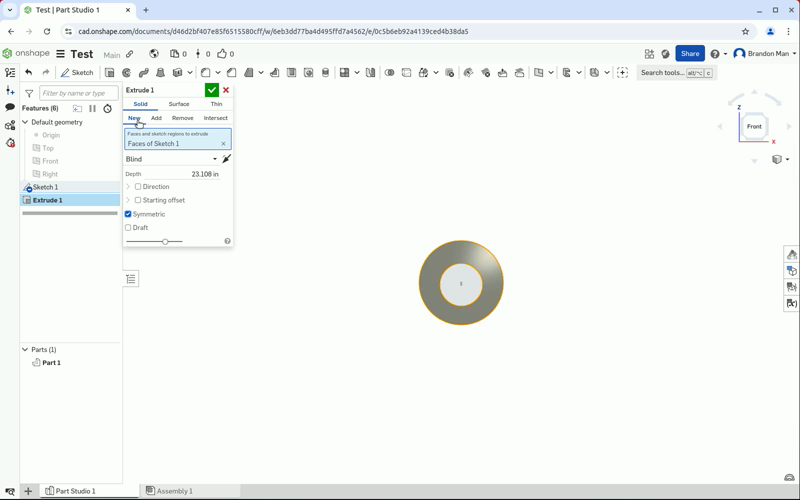
key(enter)
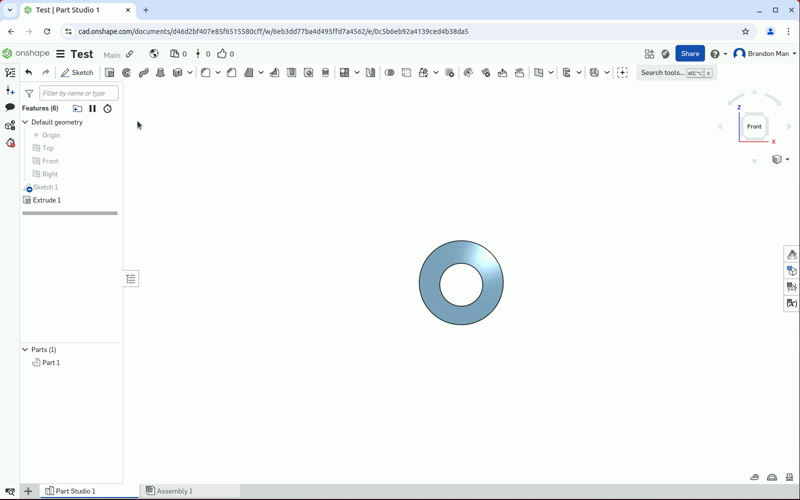
key(shift+h)
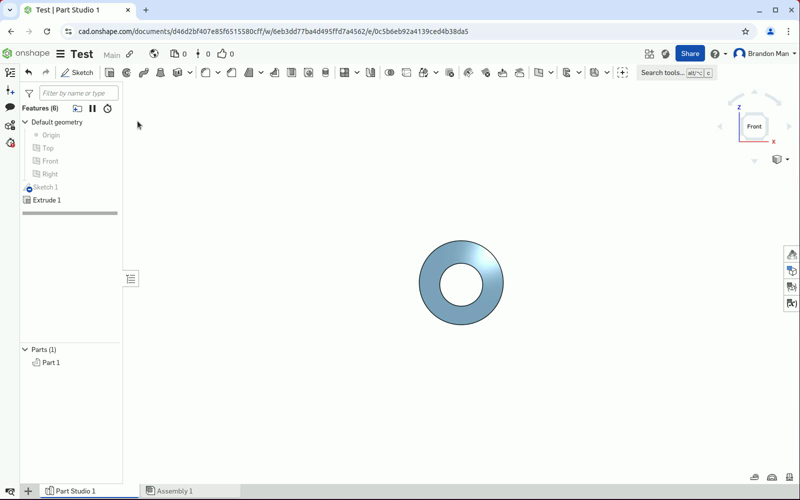
key(shift+h)
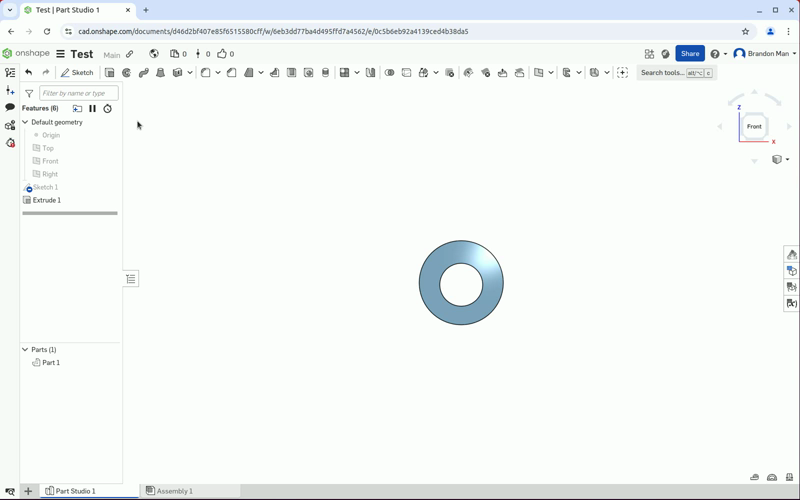
mouse_move(73, 189)
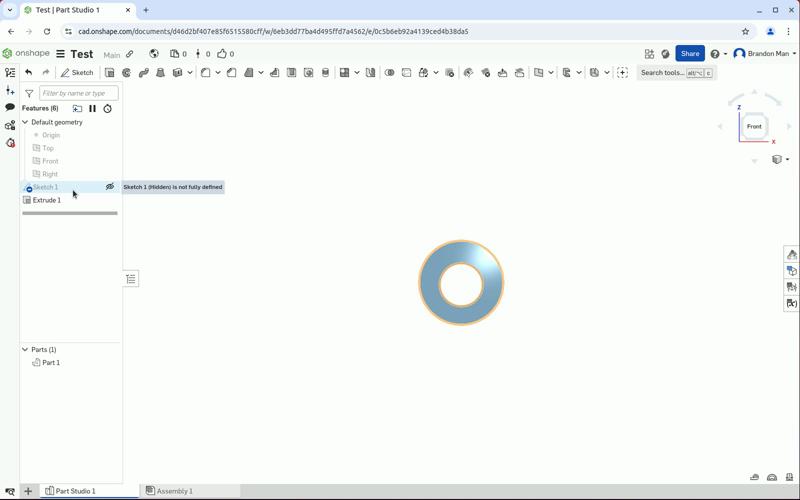
click(73, 189)
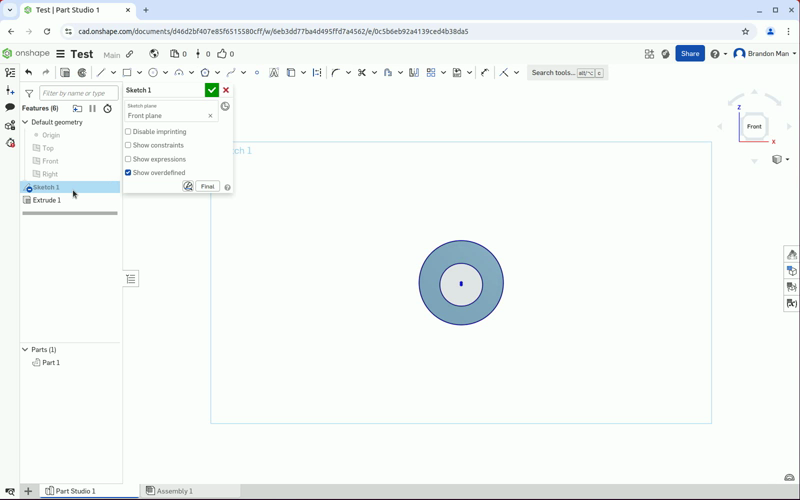
mouse_move(229, 92)
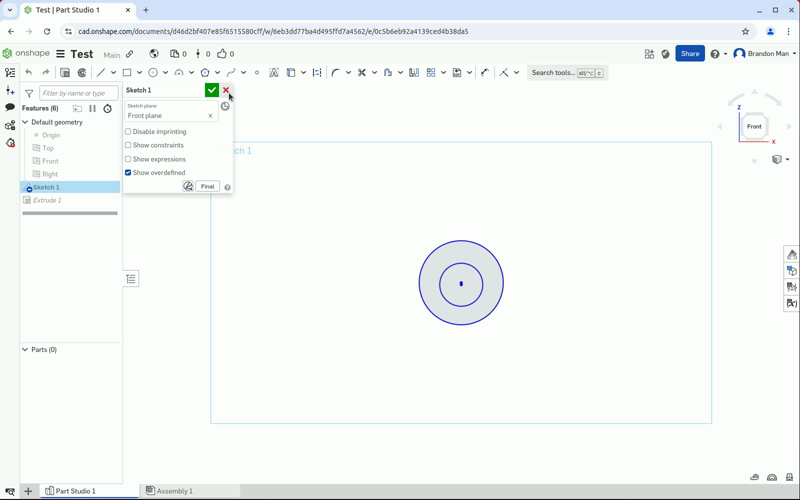
click(229, 92)
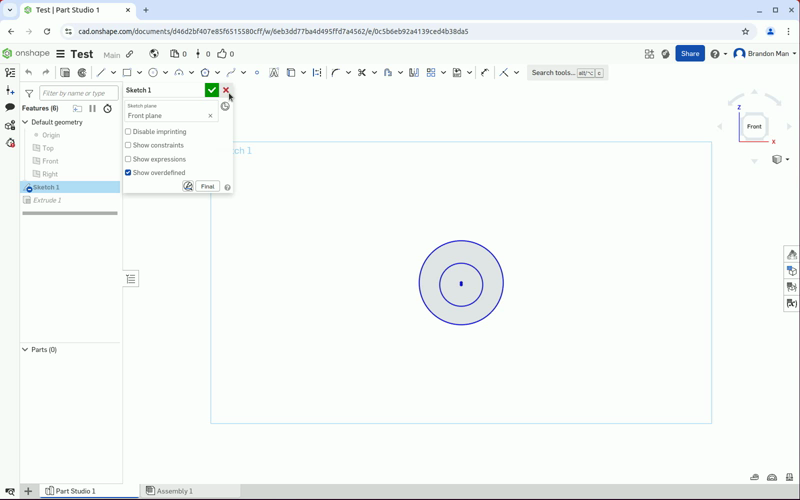
key(shift+s)
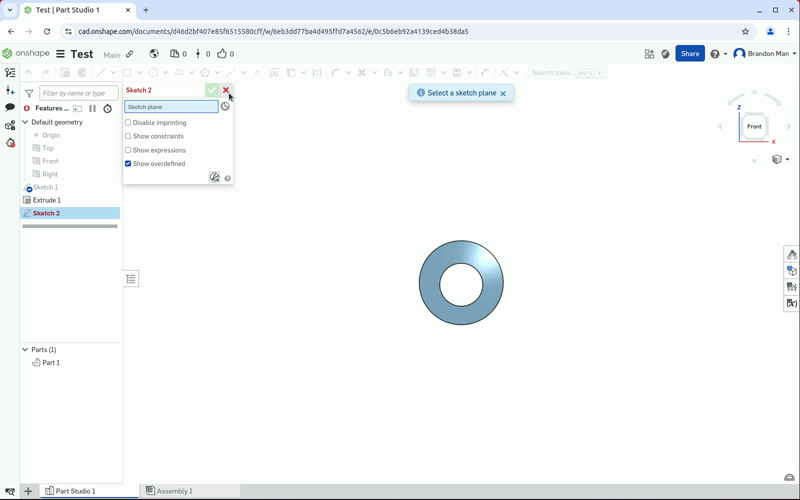
mouse_move(73, 163)
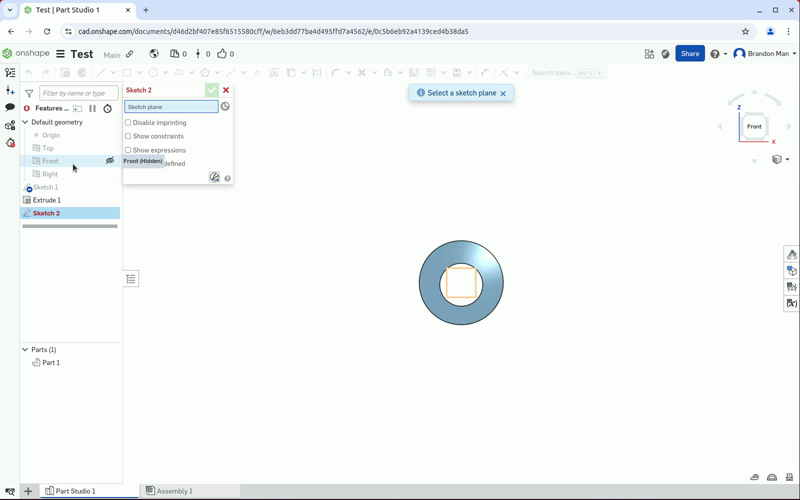
click(73, 163)
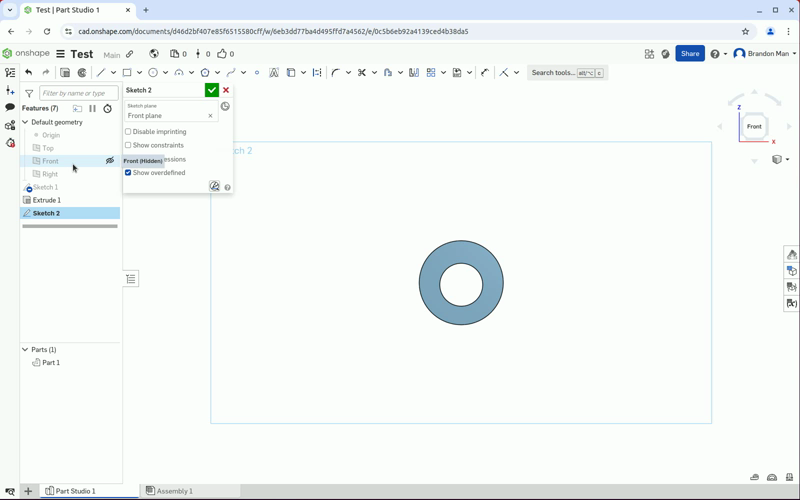
mouse_move(73, 352)
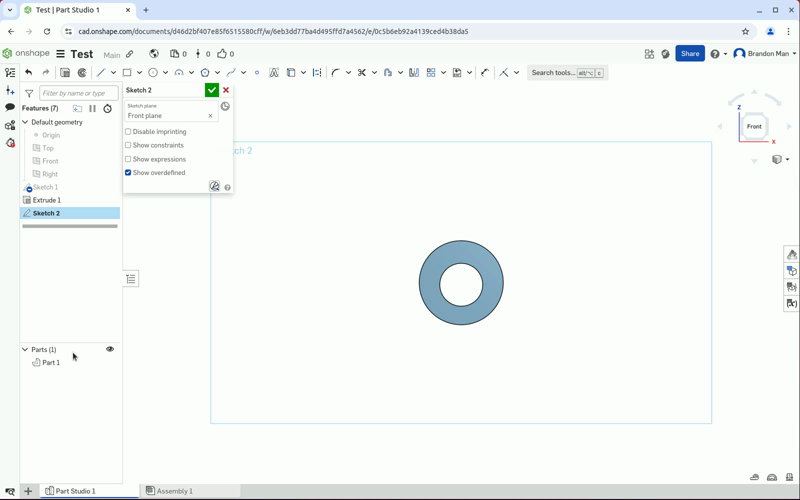
key(y)
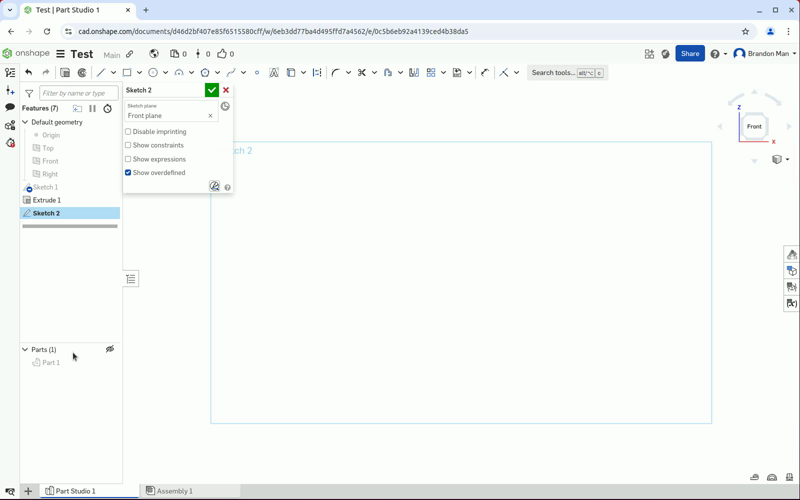
key(c)
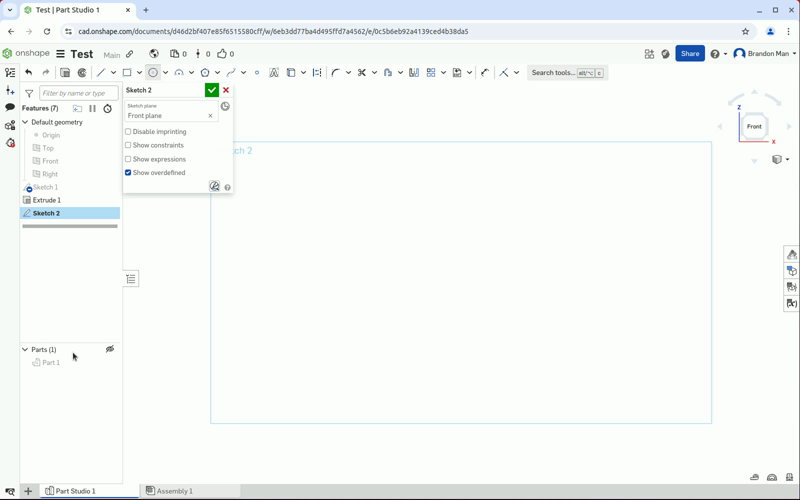
key_down(shift)
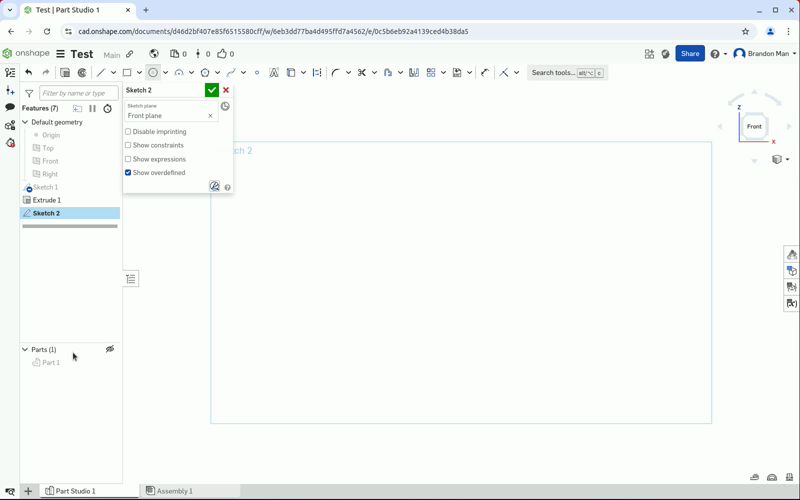
mouse_move(461, 284)
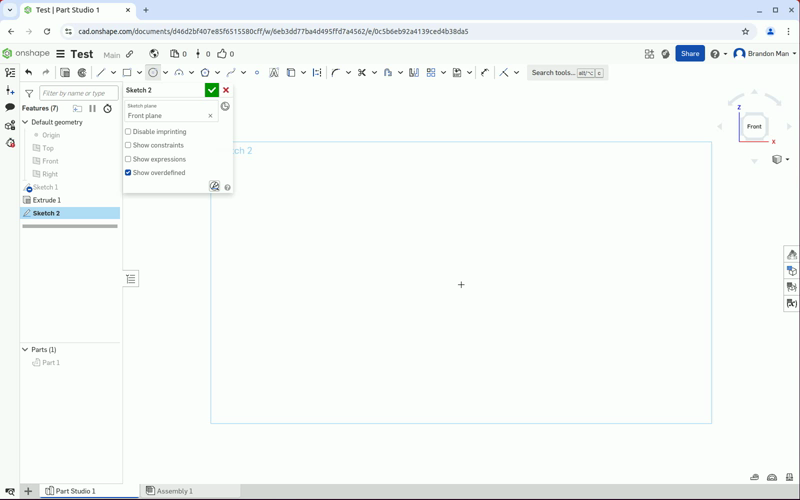
click(461, 284)
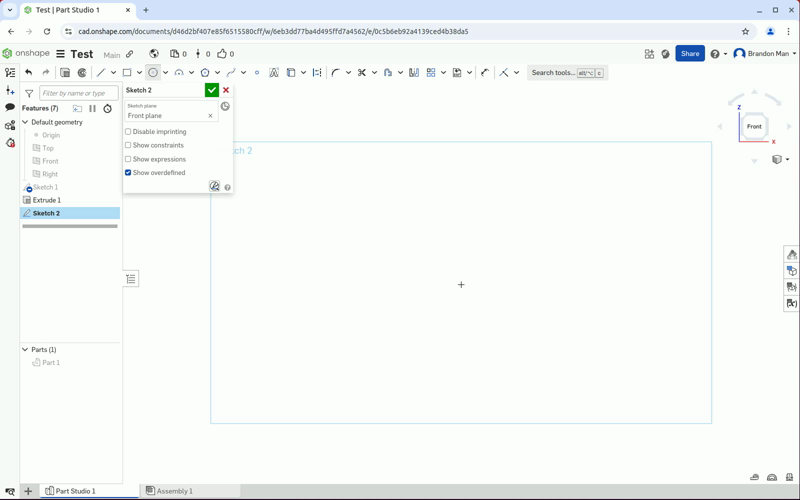
key_up(shift)
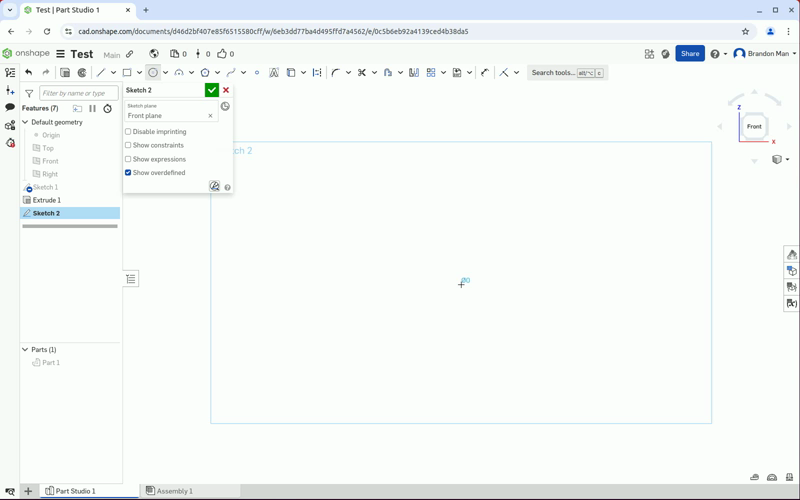
mouse_move(482, 284)
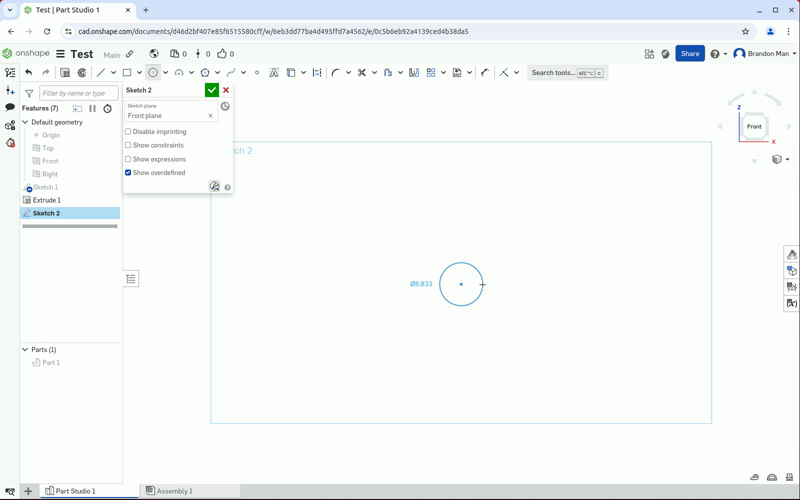
click(482, 284)
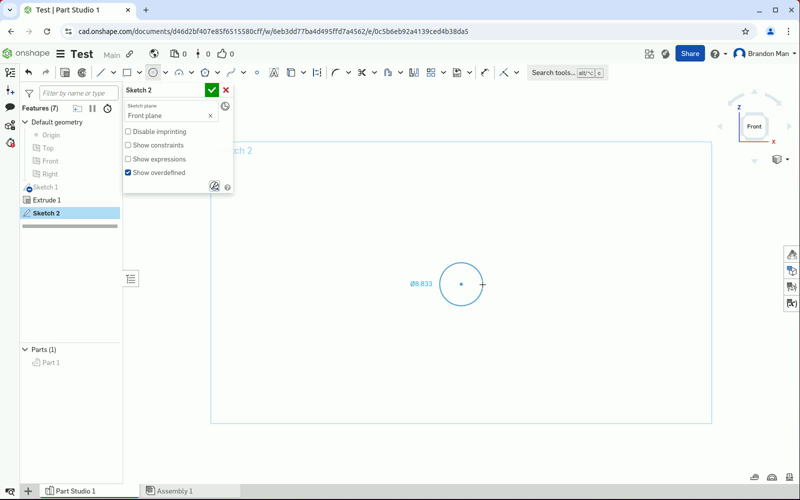
key(esc)
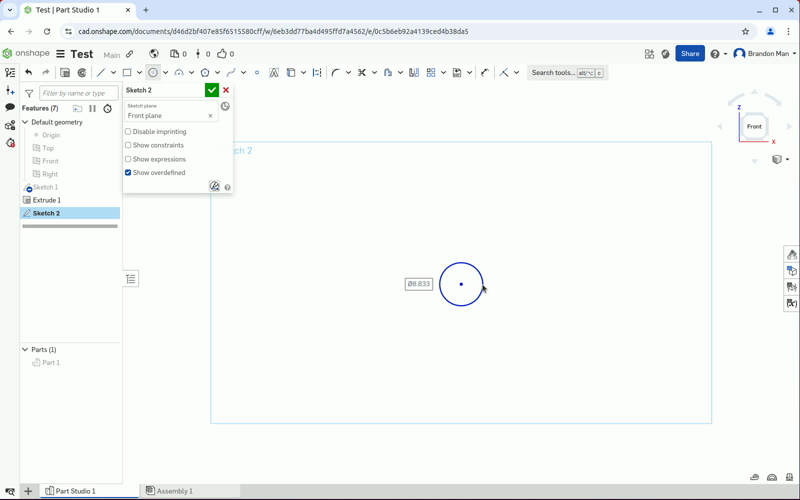
mouse_move(460, 299)
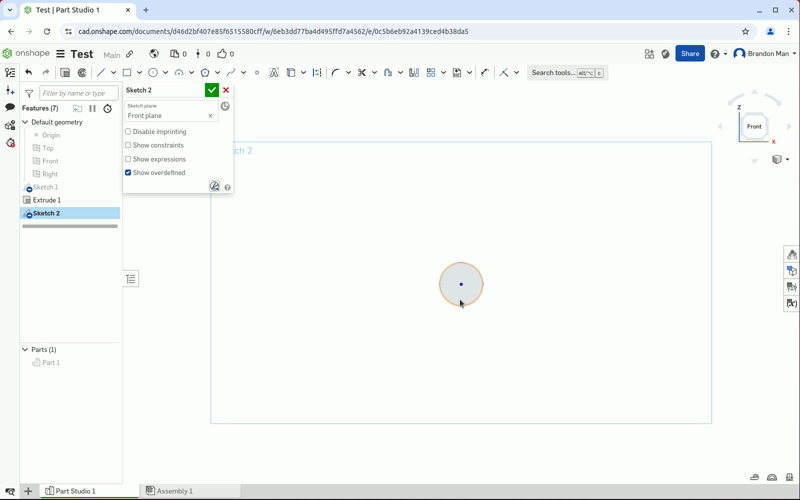
scroll(6)
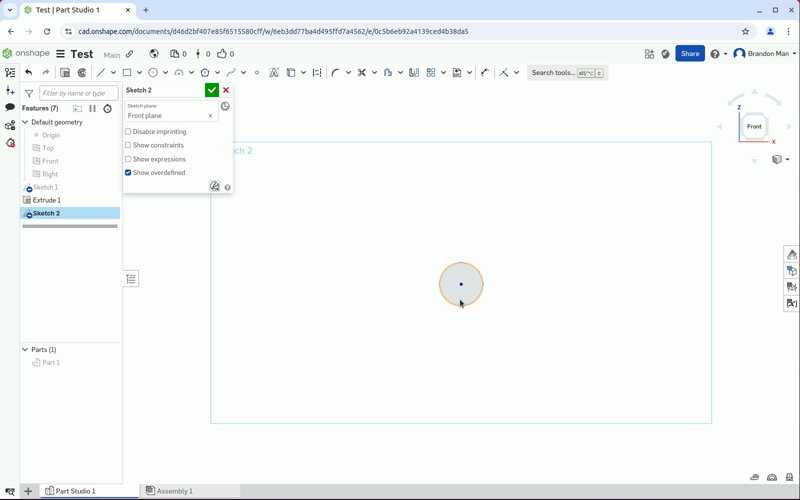
scroll(6)
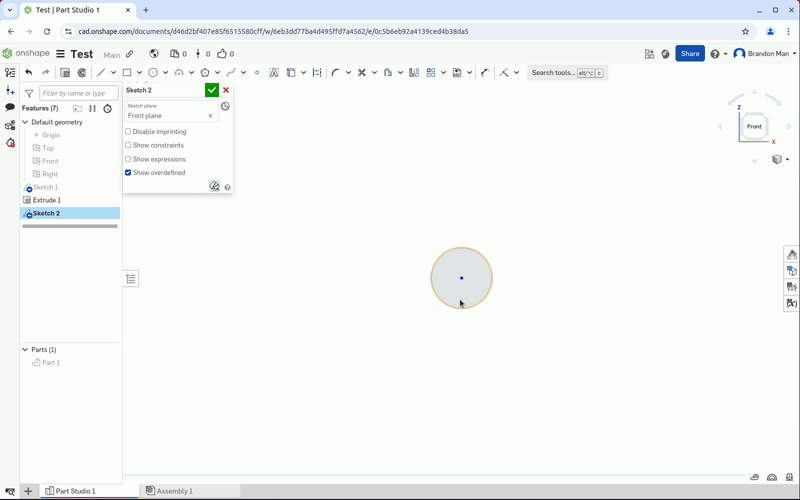
scroll(6)
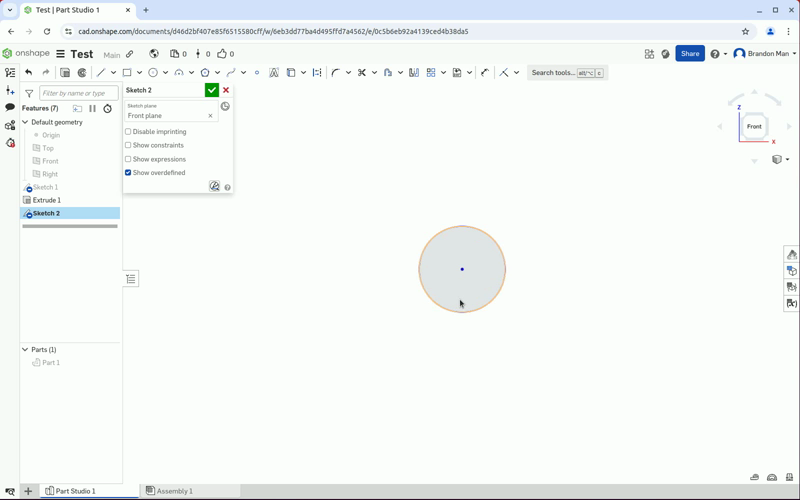
scroll(6)
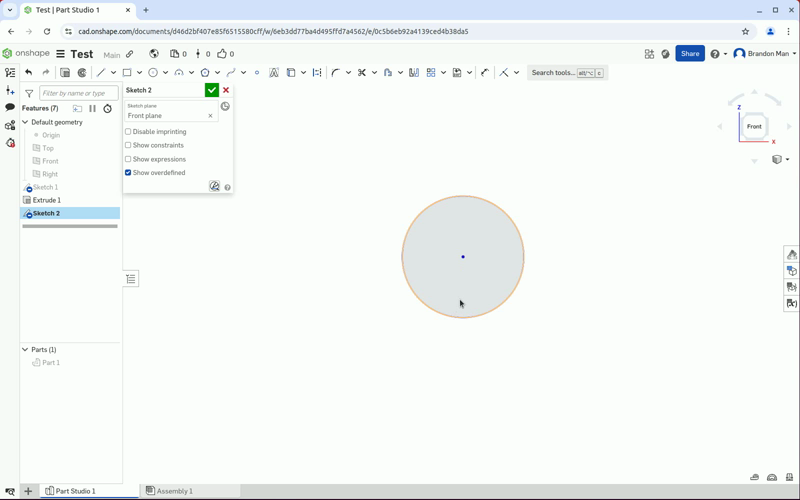
scroll(6)
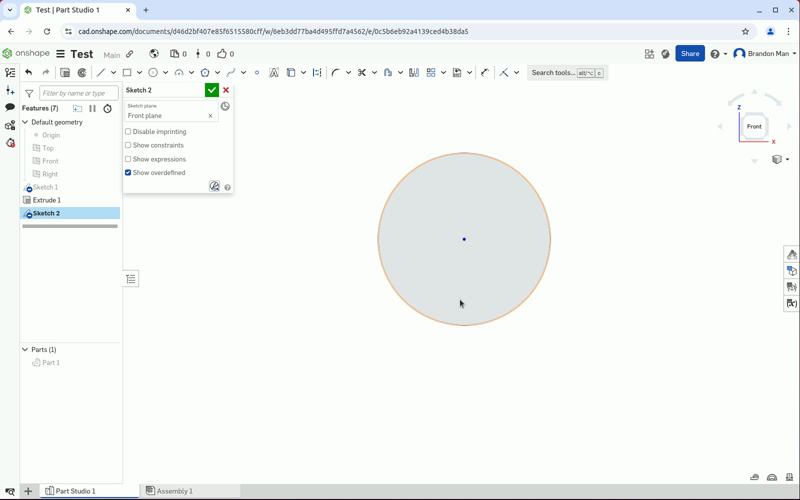
scroll(6)
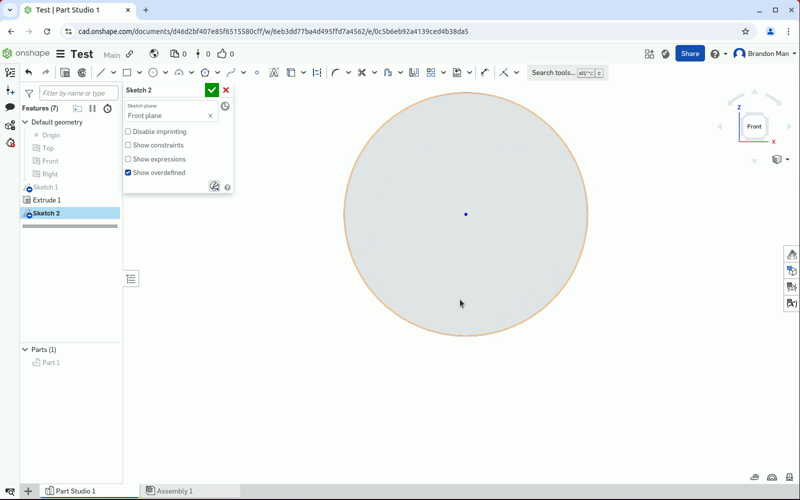
scroll(6)
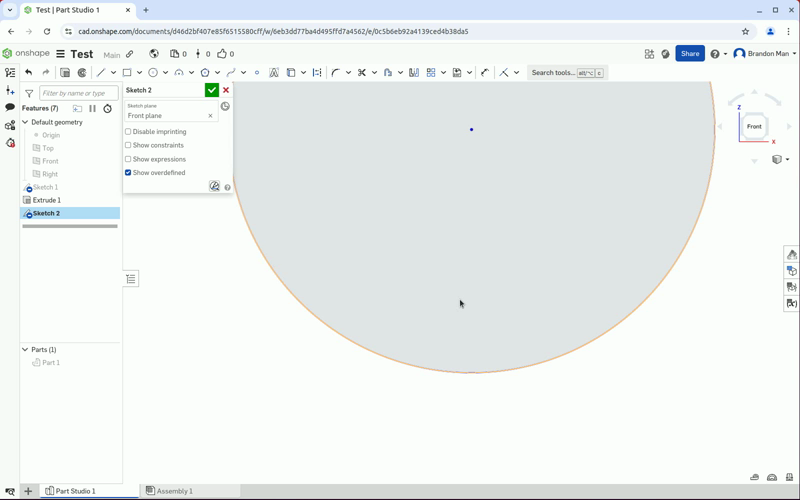
click(460, 299)
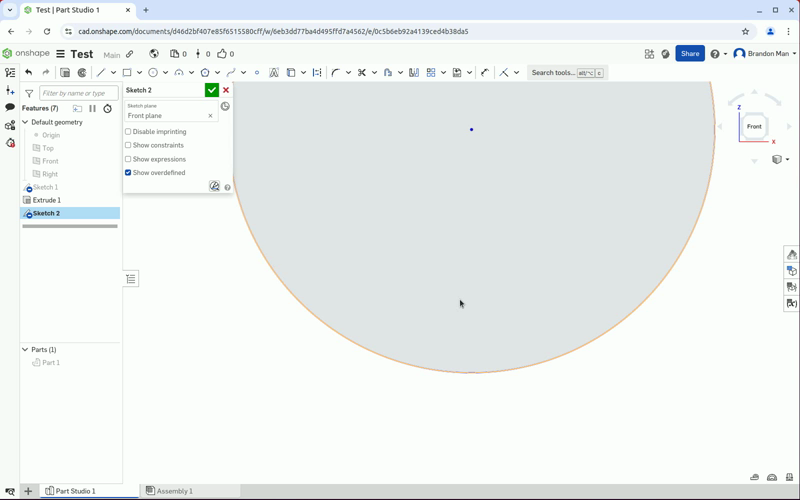
scroll(-6)
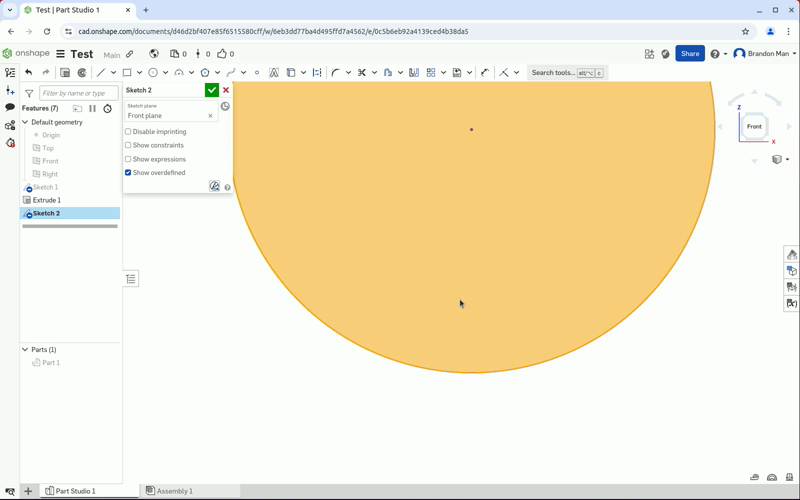
scroll(-6)
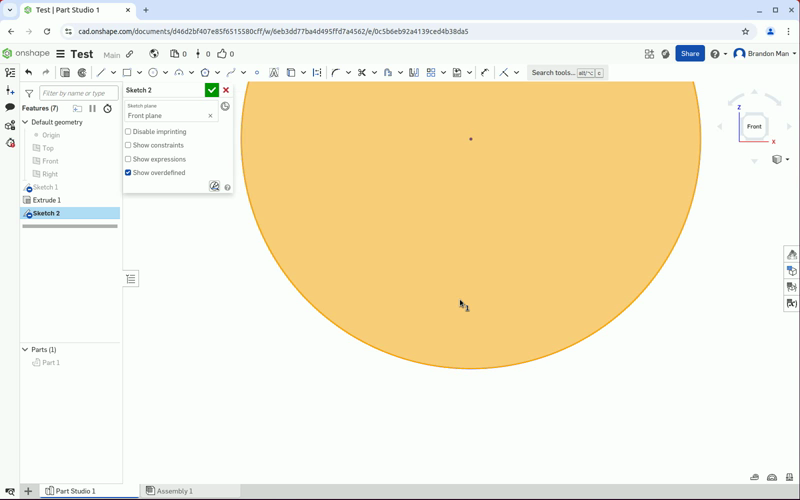
scroll(-6)
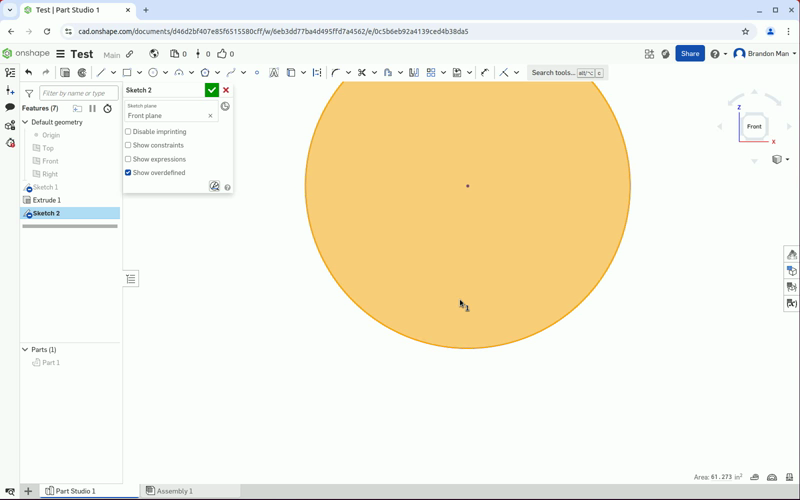
scroll(-6)
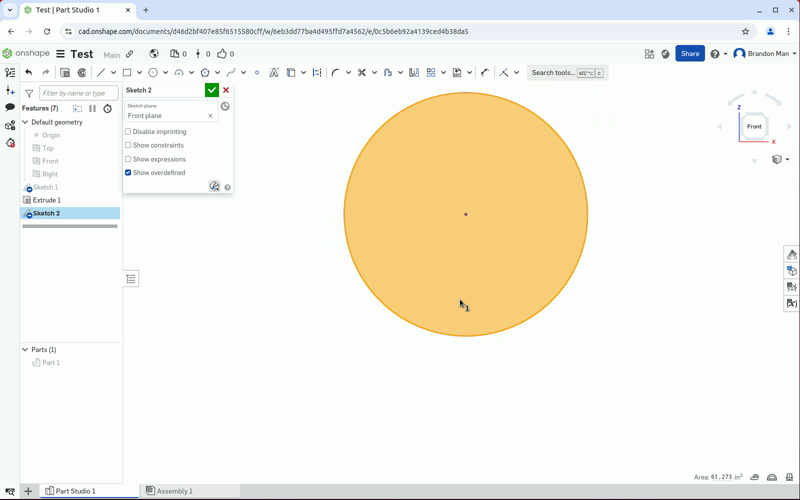
scroll(-6)
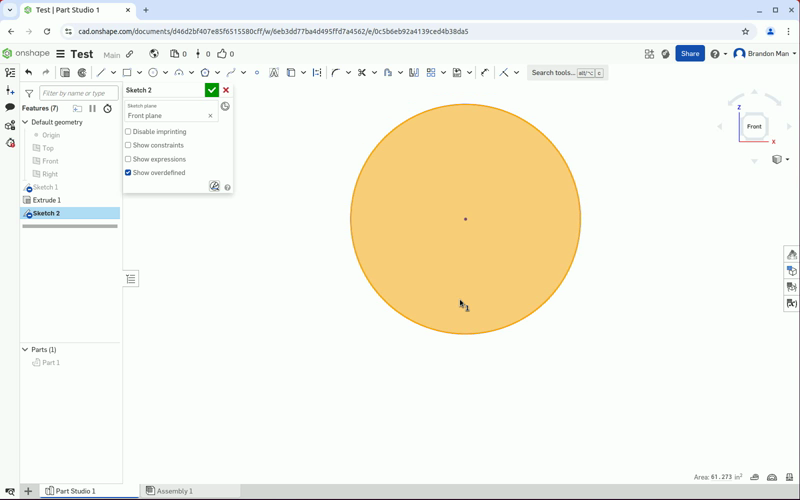
scroll(-6)
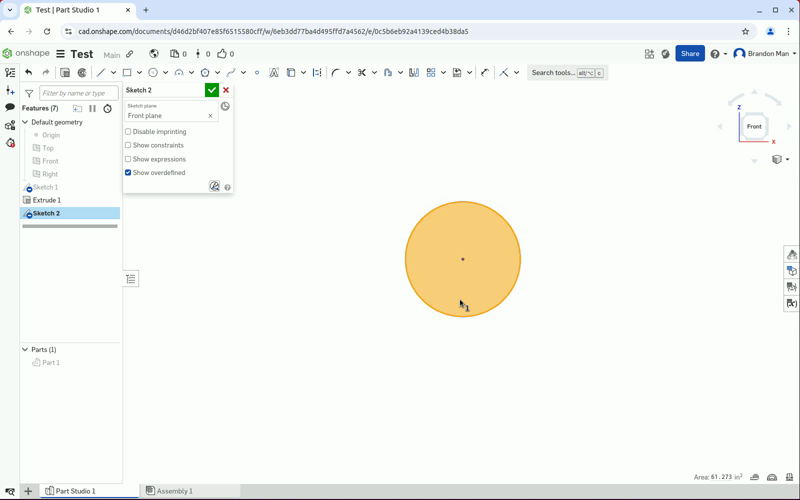
scroll(-6)
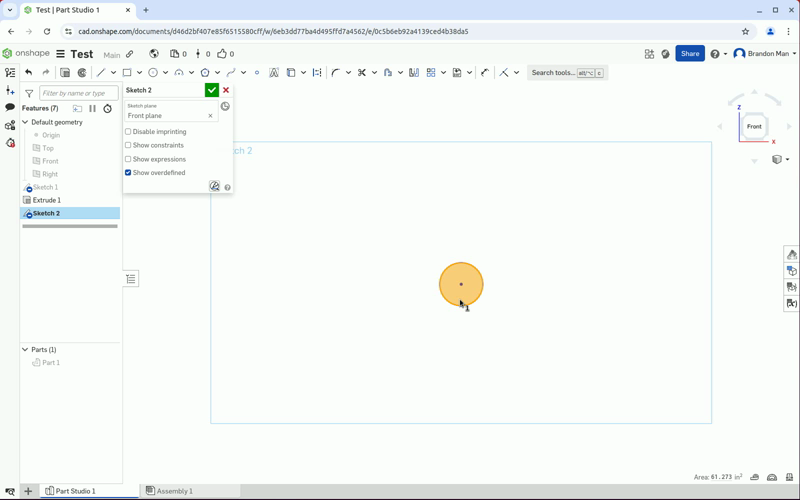
mouse_move(73, 352)
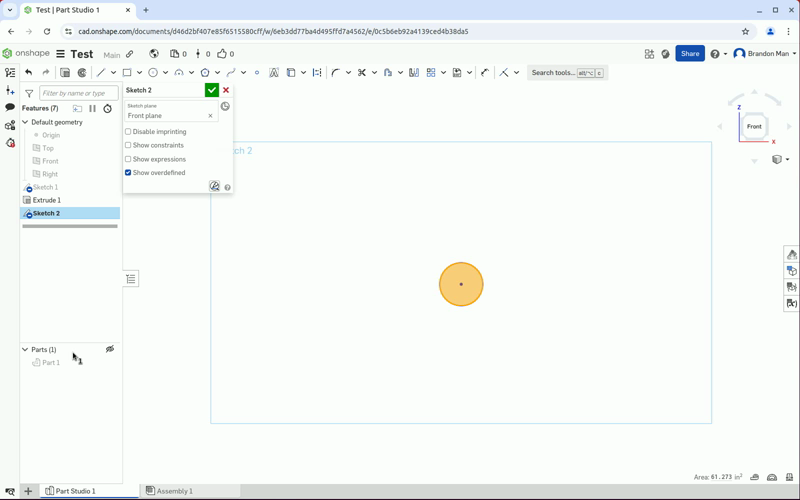
key(shift+y)
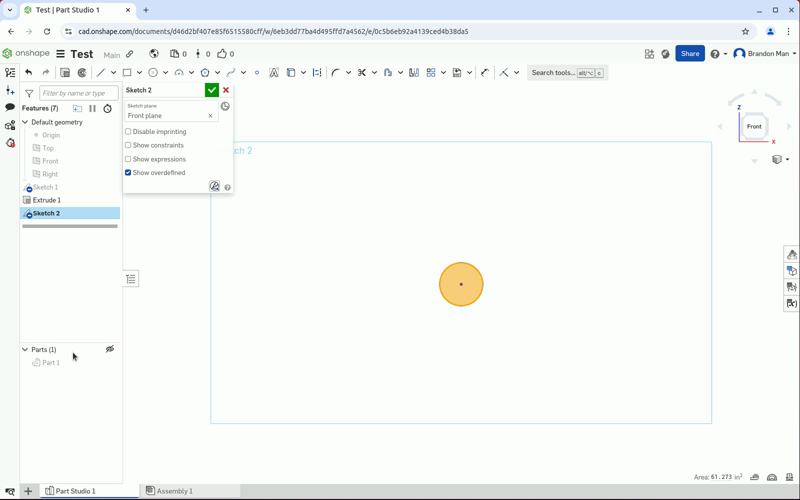
key(shift+e)
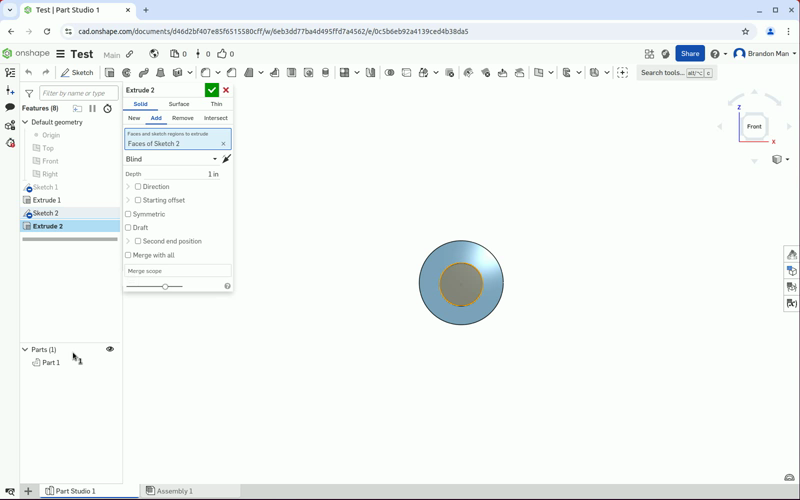
mouse_move(143, 106)
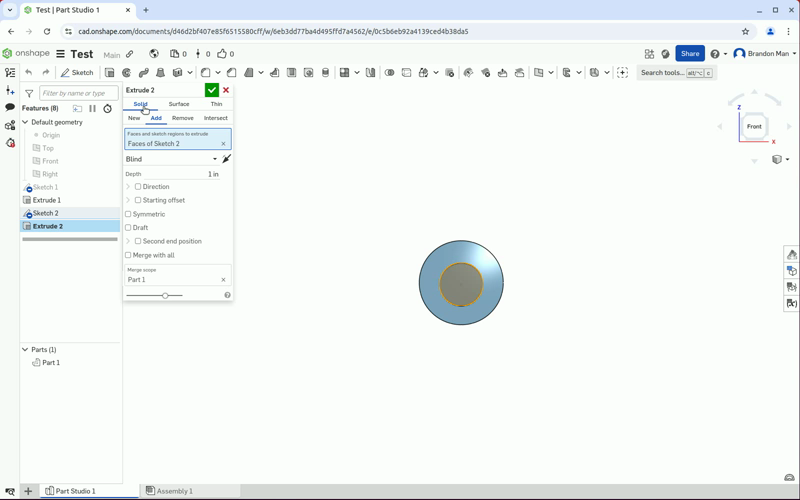
click(143, 106)
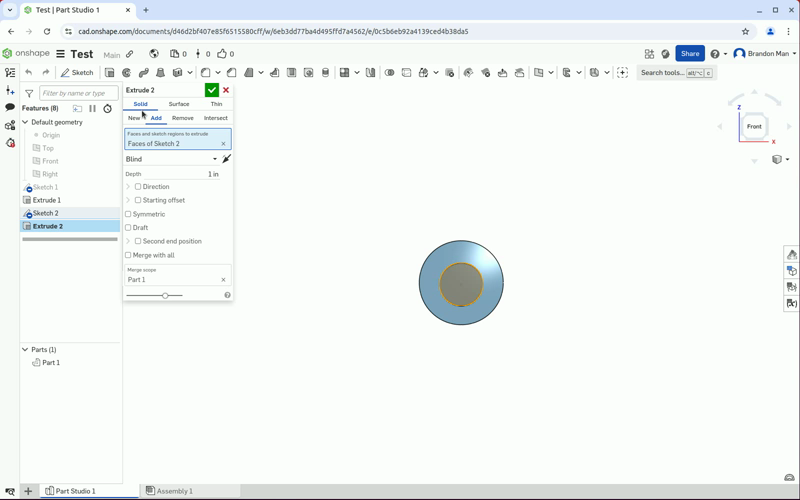
mouse_move(137, 120)
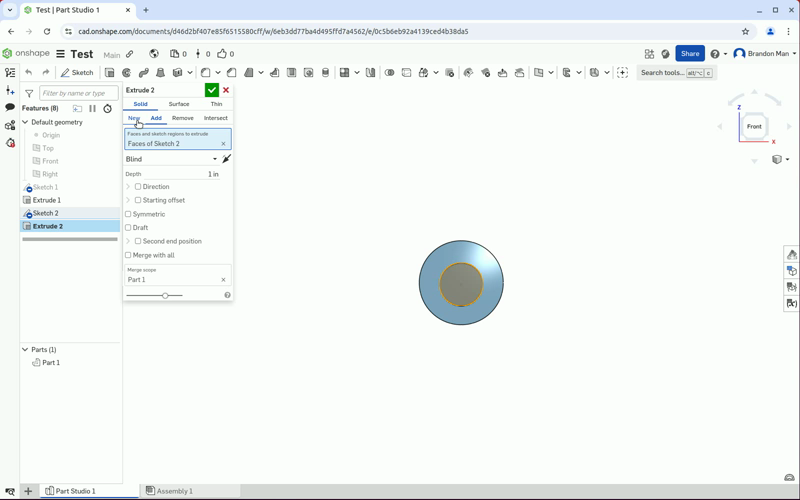
click(137, 120)
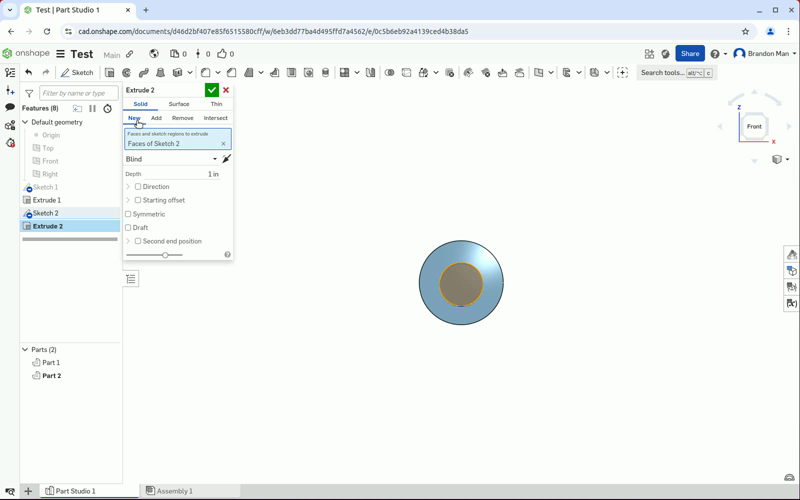
key(tab, 4)
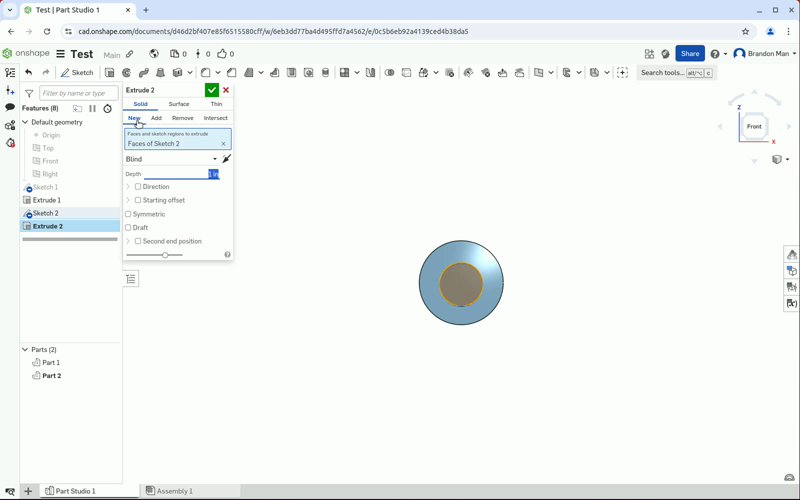
text(46.216)
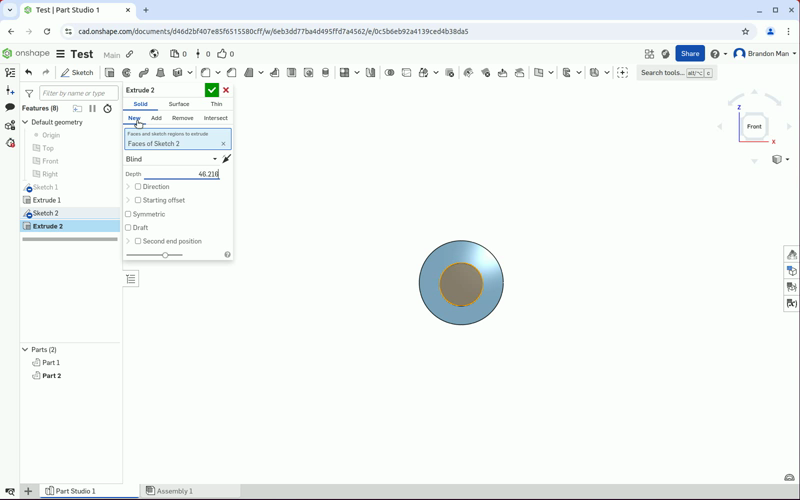
key(tab, 3)
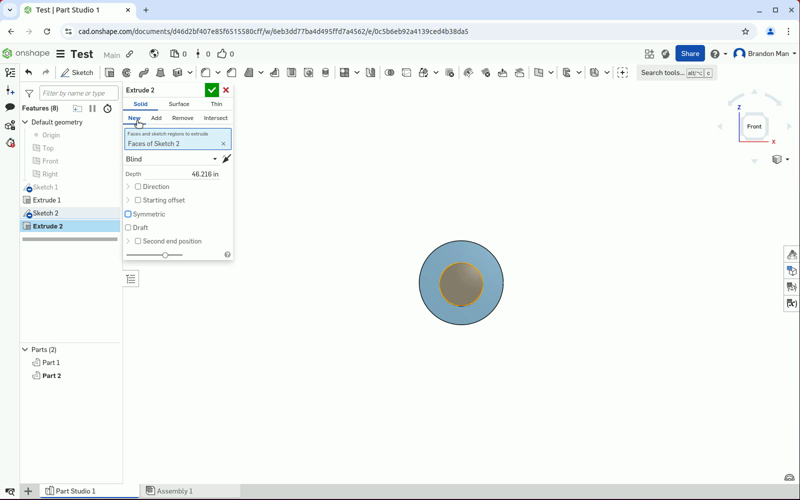
key(space)
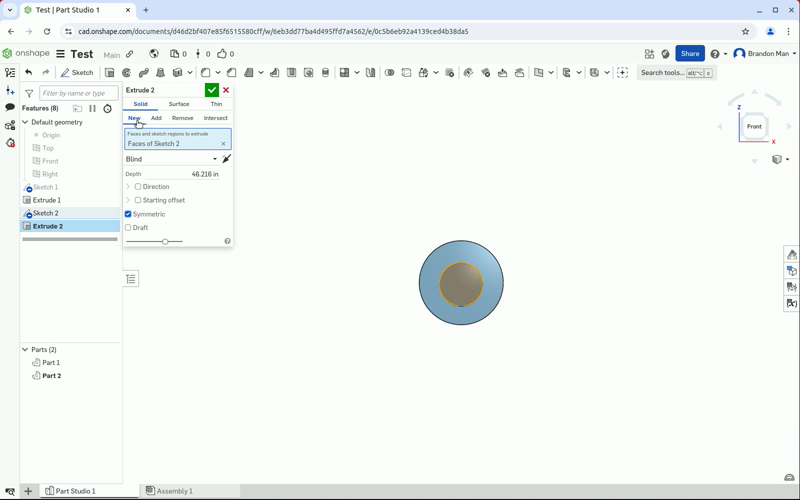
key(enter)
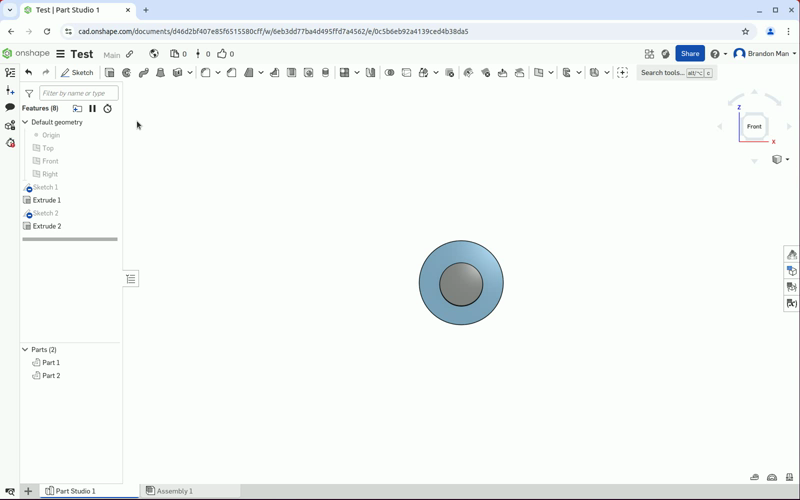
key(shift+h)
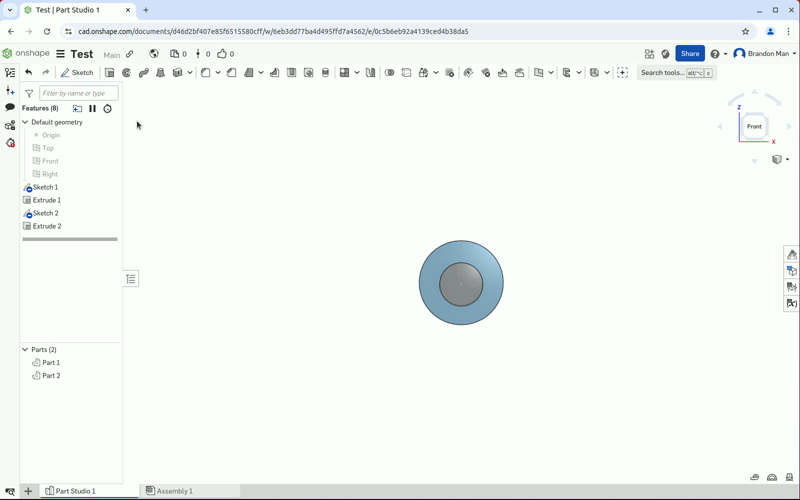
key(shift+h)
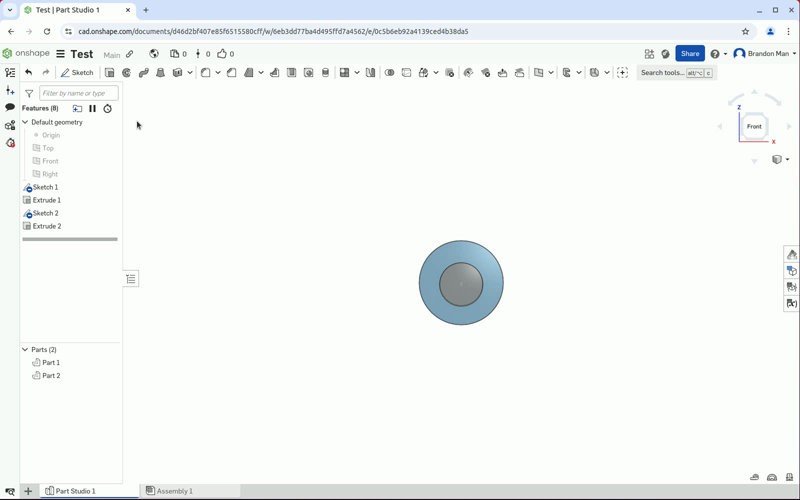
key(shift+7)
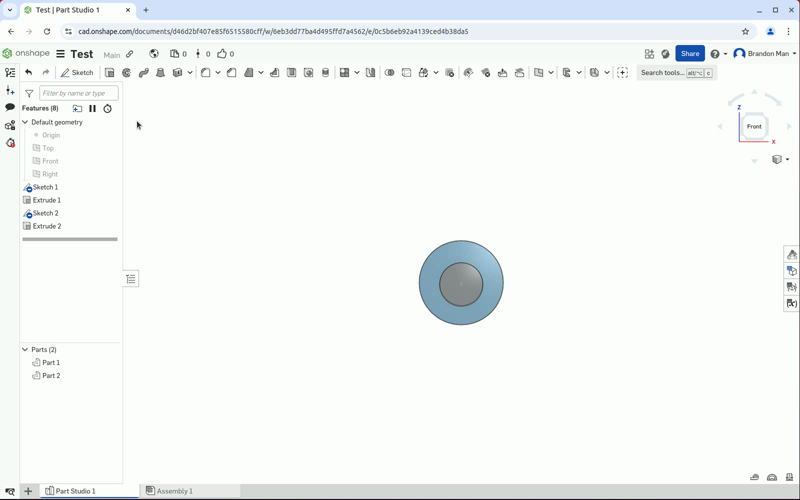
key(left, 2)
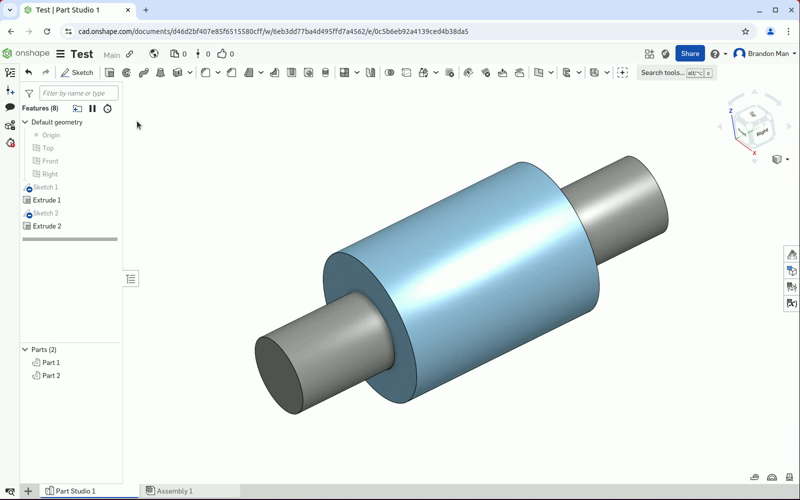
key(down, 2)
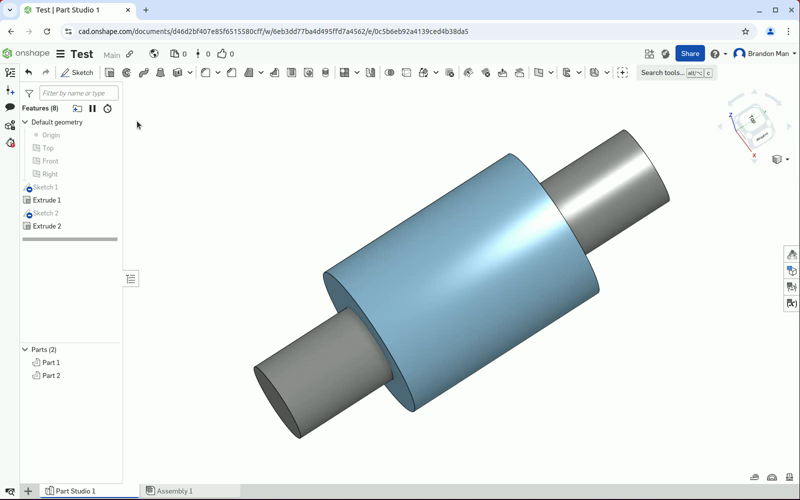
key(up, 2)
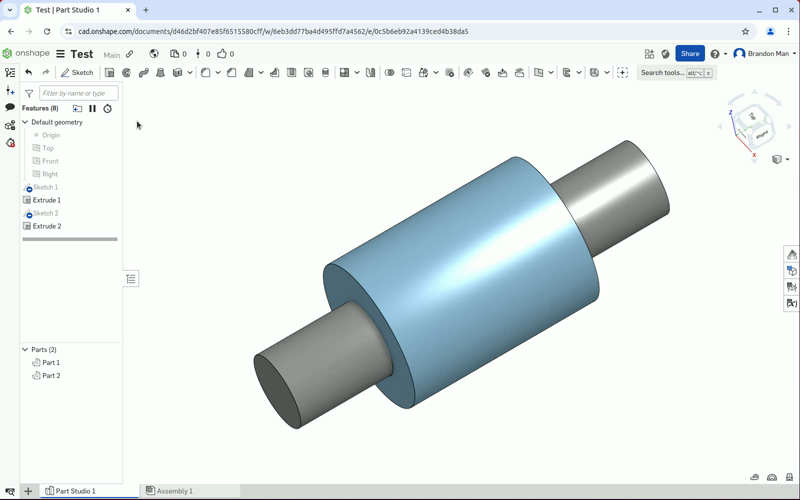
key(right, 2)
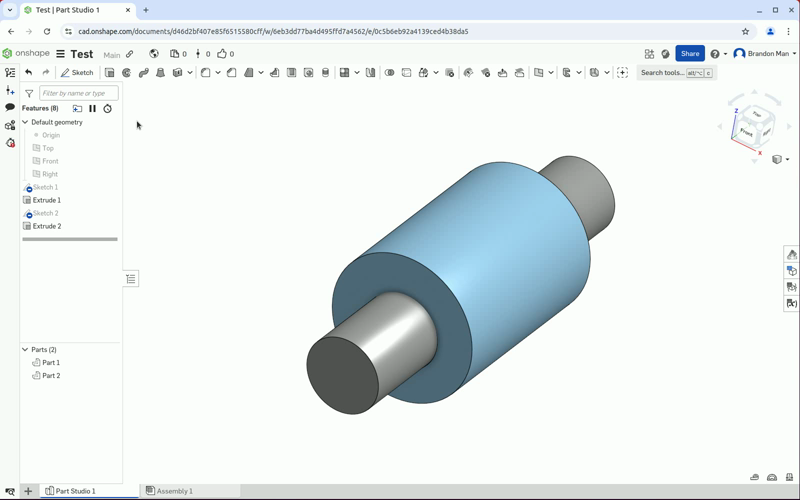
mouse_move(73, 189)
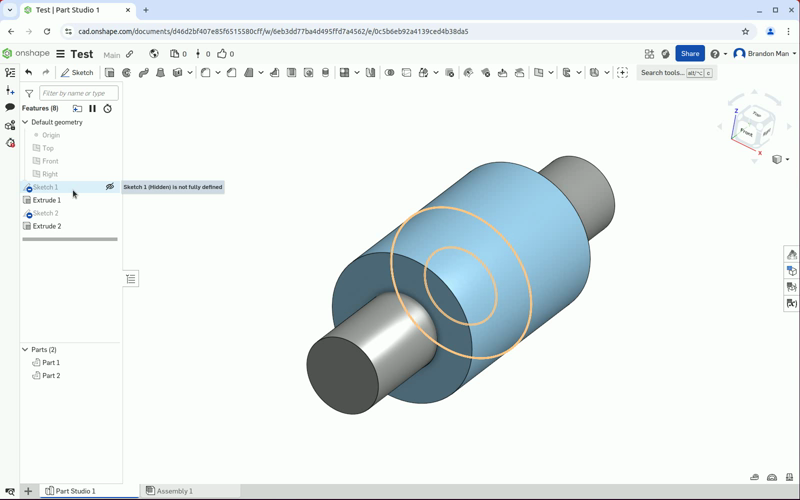
click(73, 189)